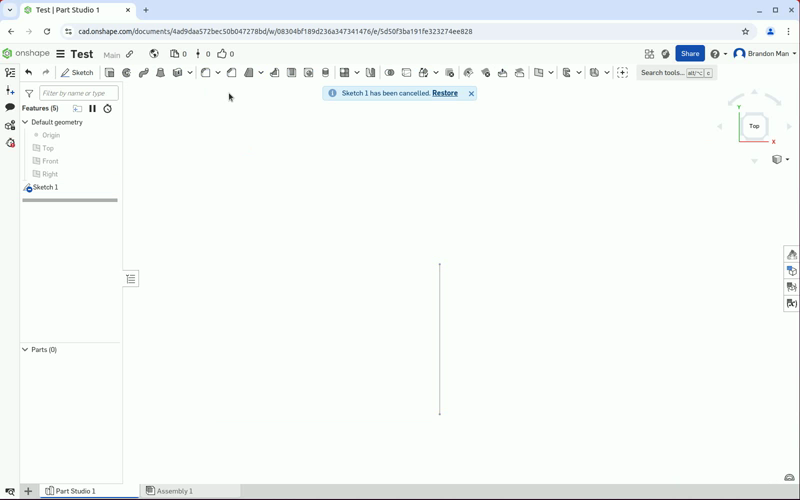
key(shift+h)
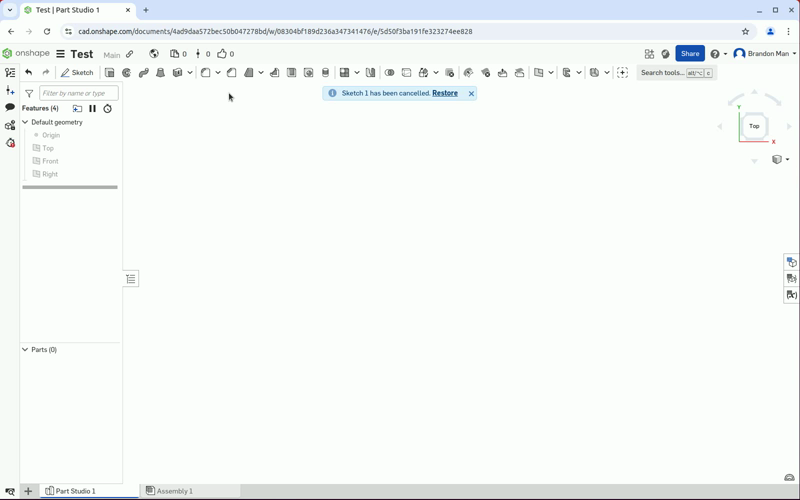
mouse_move(73, 352)
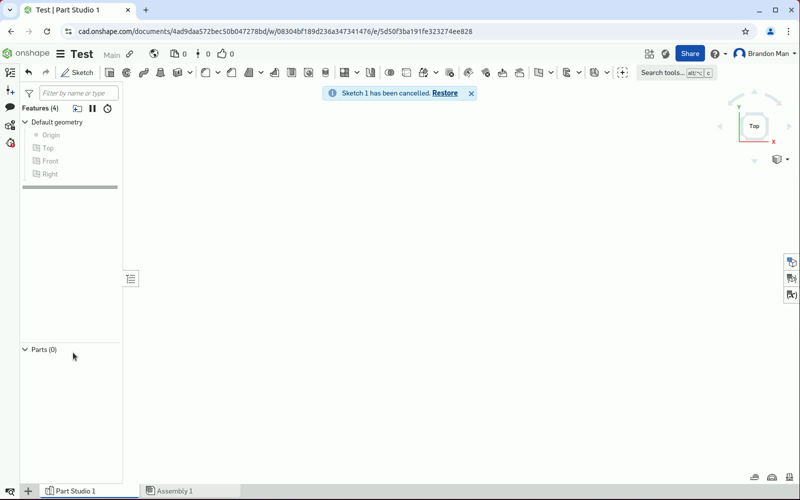
key(y)
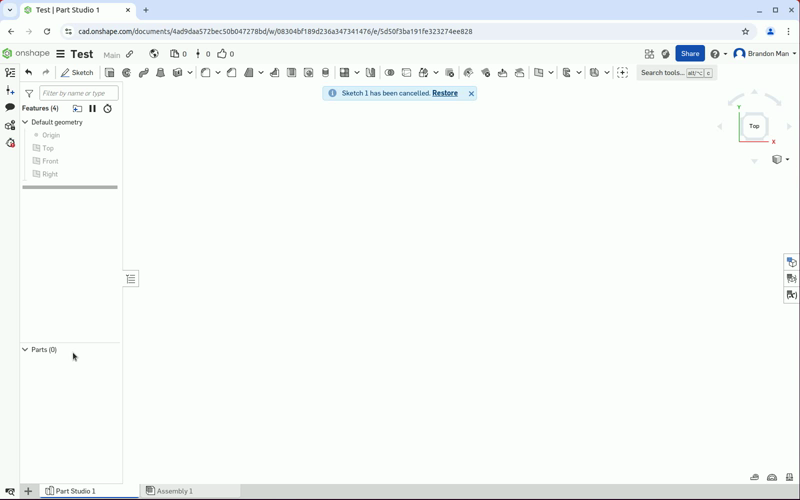
key(shift+p)
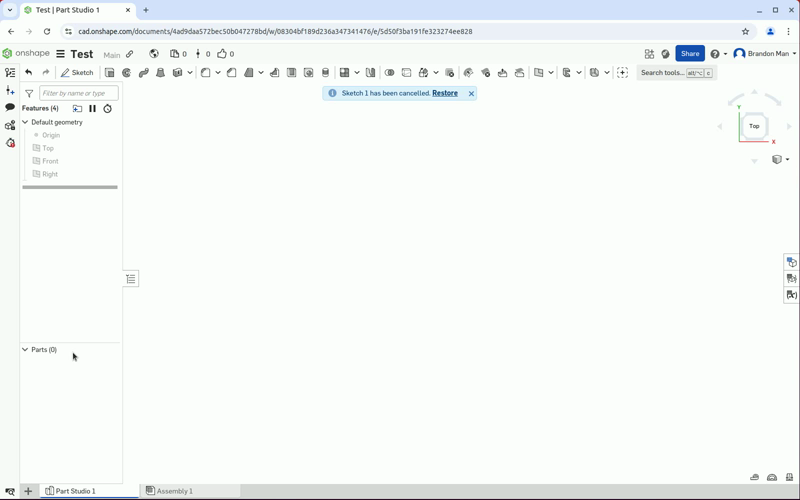
key(space)
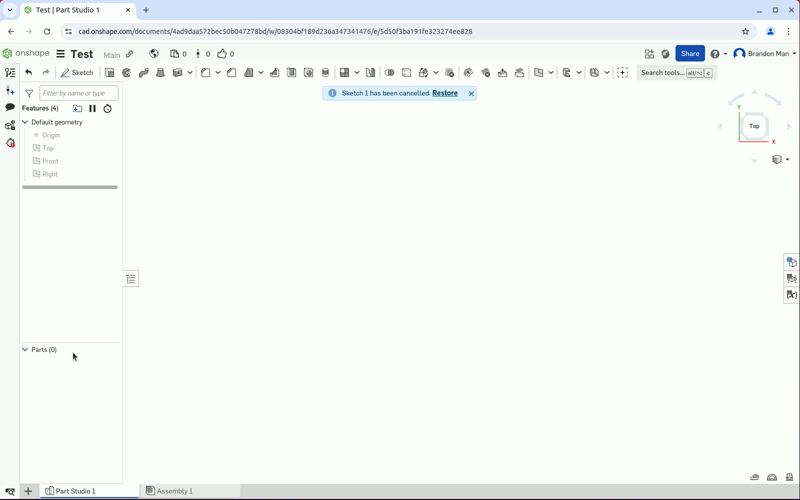
key_down(shift)
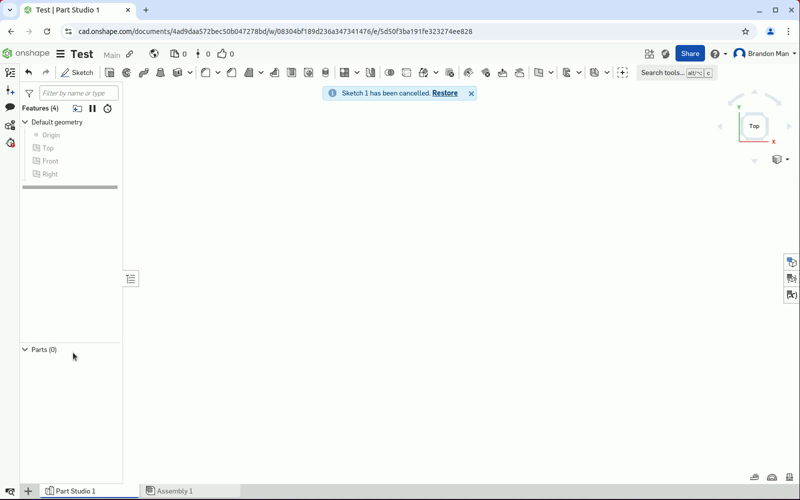
key(up)
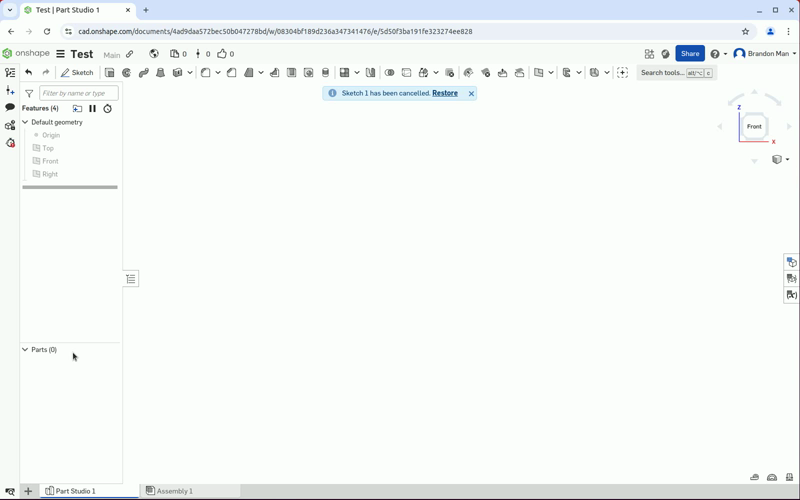
key_up(shift)
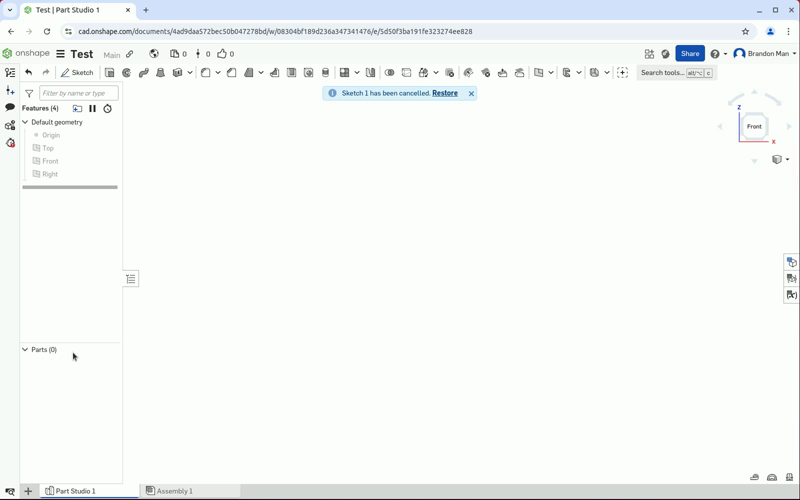
key(space)
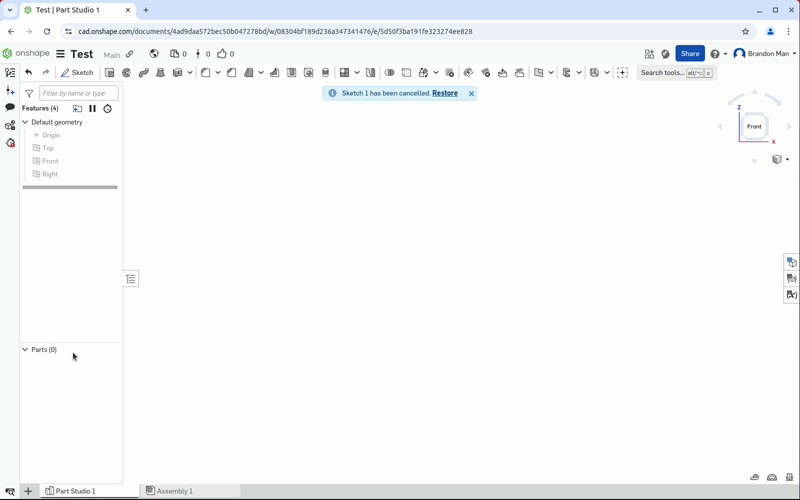
key_down(shift)
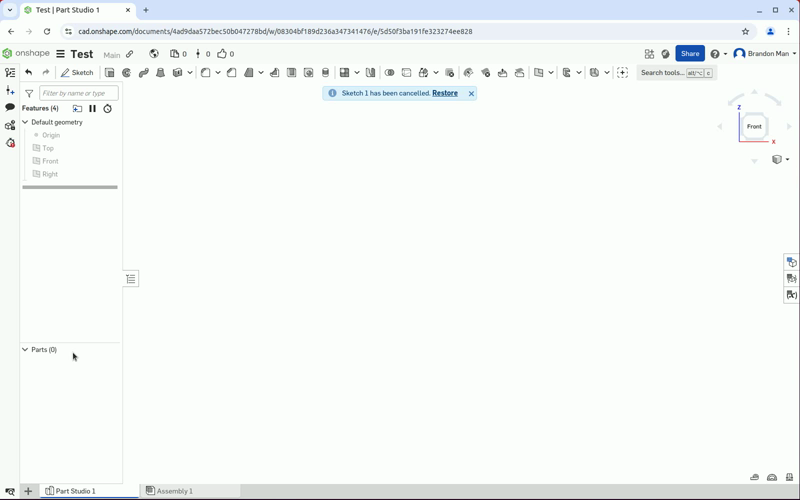
key(left)
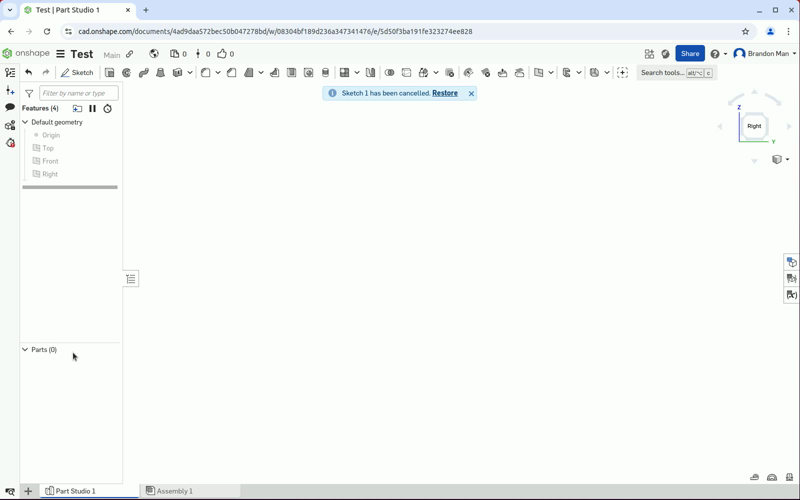
key_up(shift)
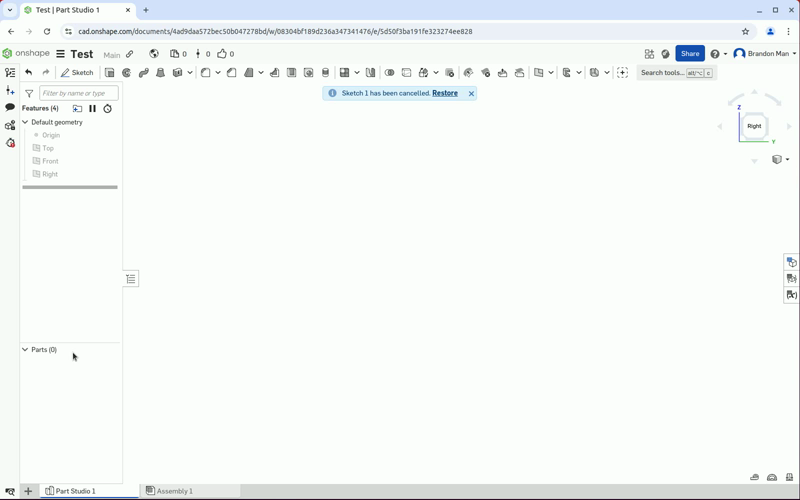
mouse_move(73, 352)
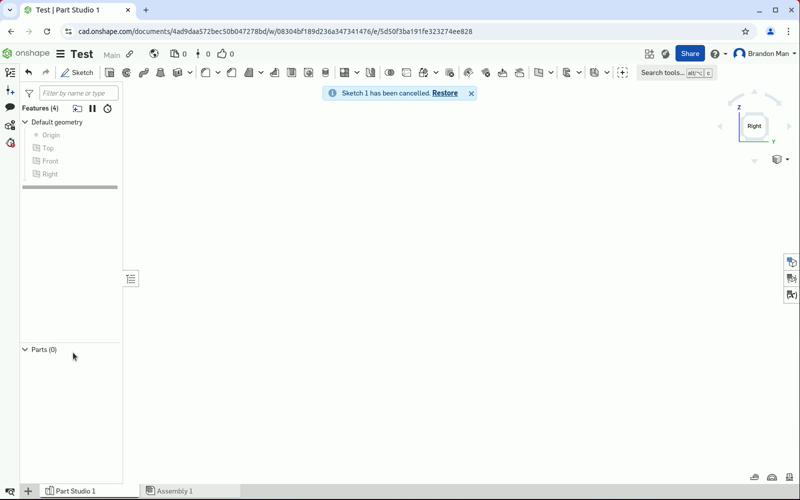
key(shift+y)
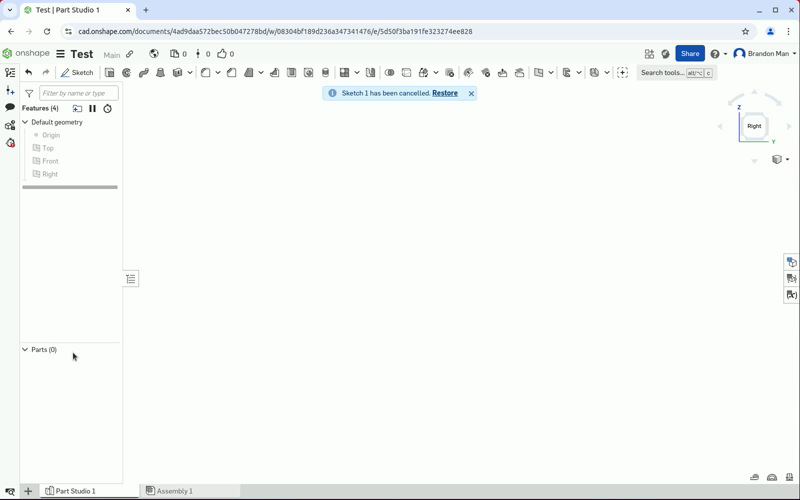
key(shift+s)
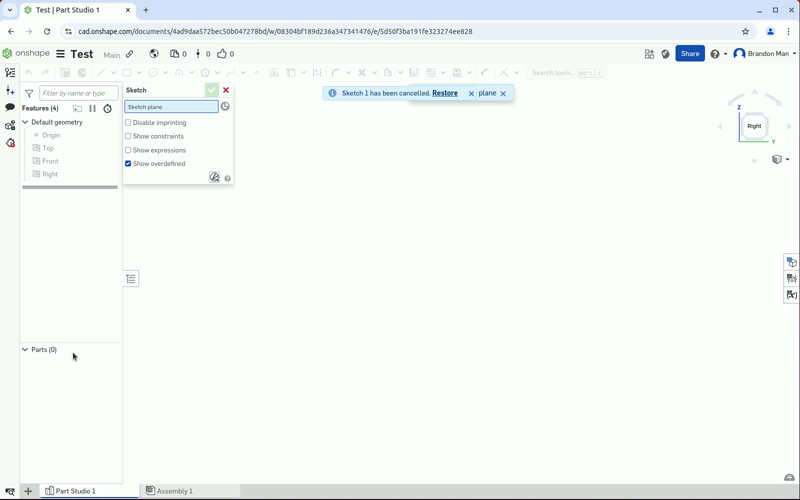
mouse_move(73, 176)
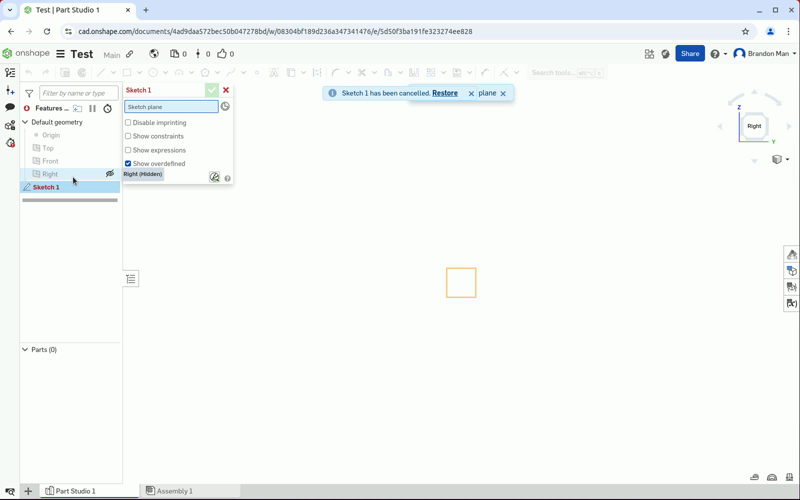
click(73, 176)
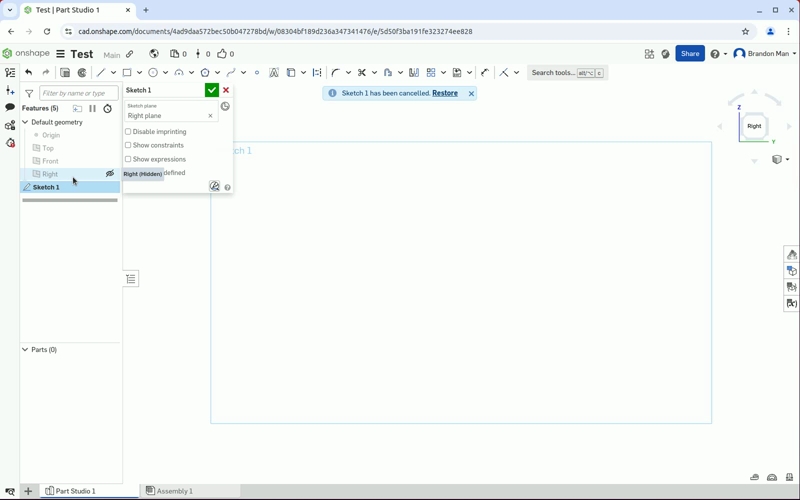
mouse_move(73, 352)
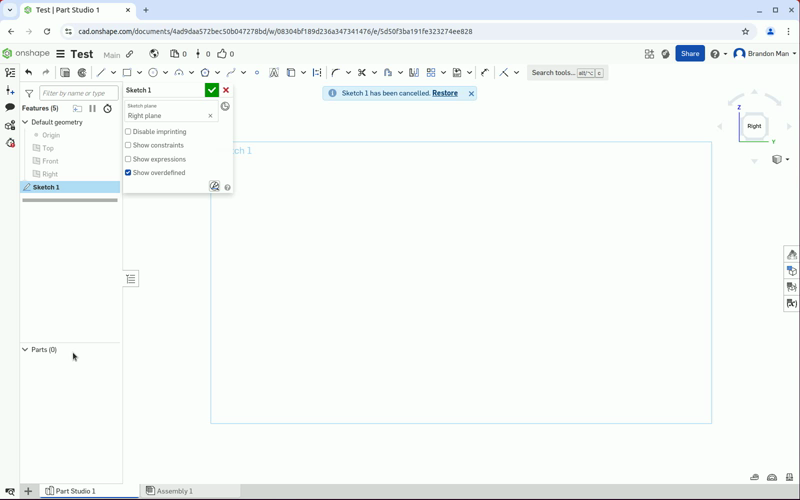
key(y)
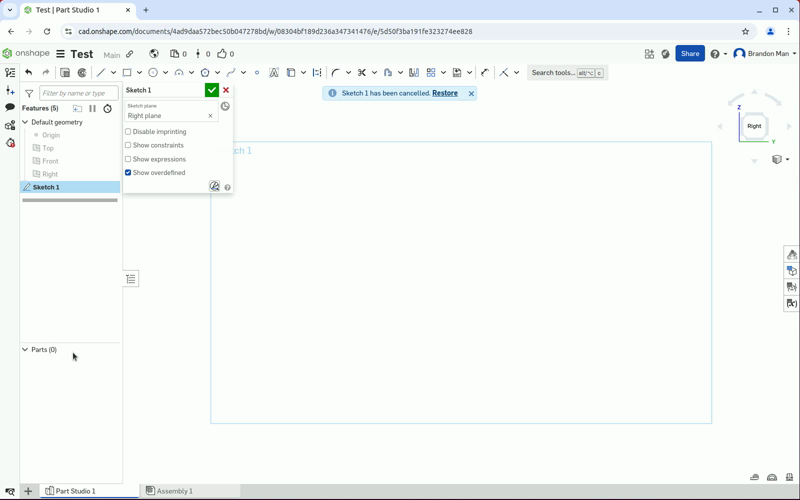
key(l)
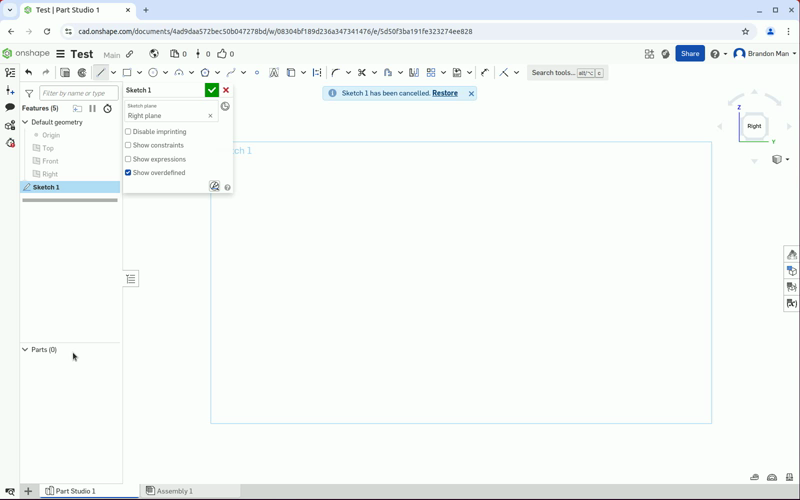
key_down(shift)
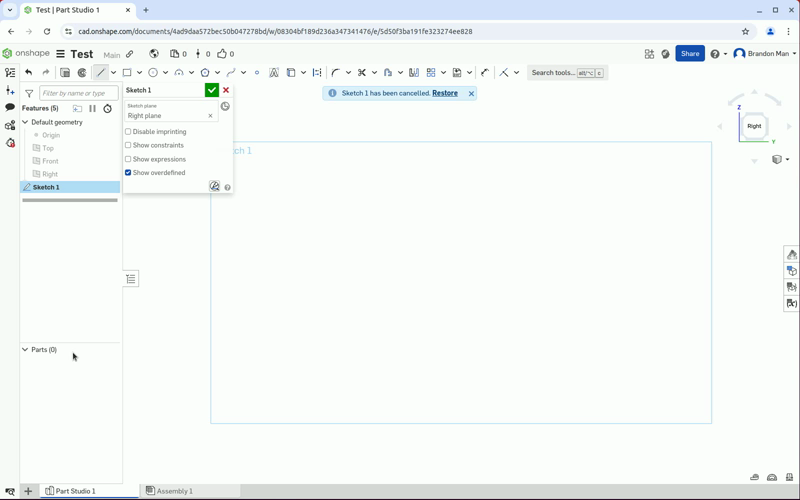
mouse_move(378, 342)
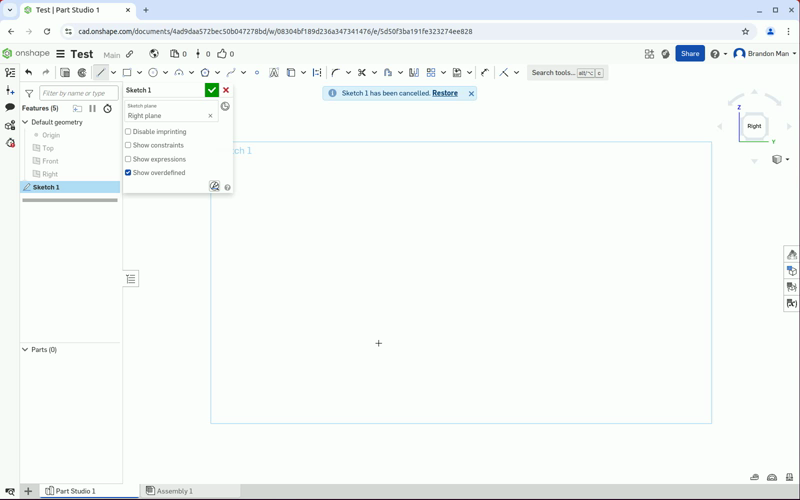
click(378, 342)
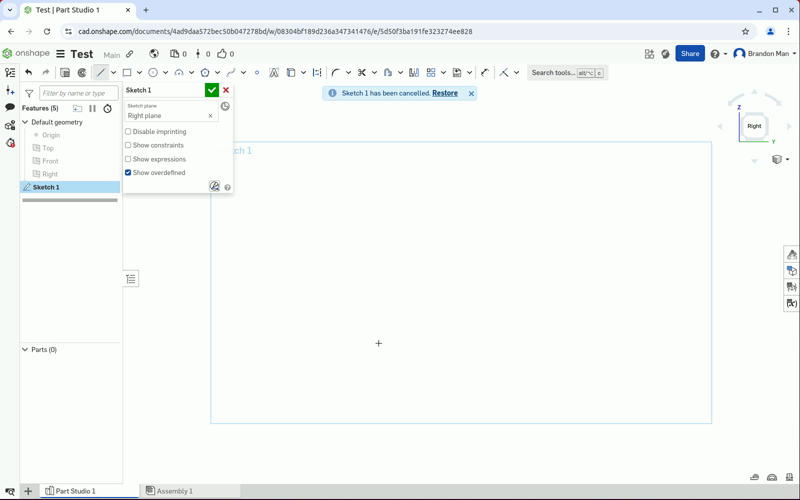
key_up(shift)
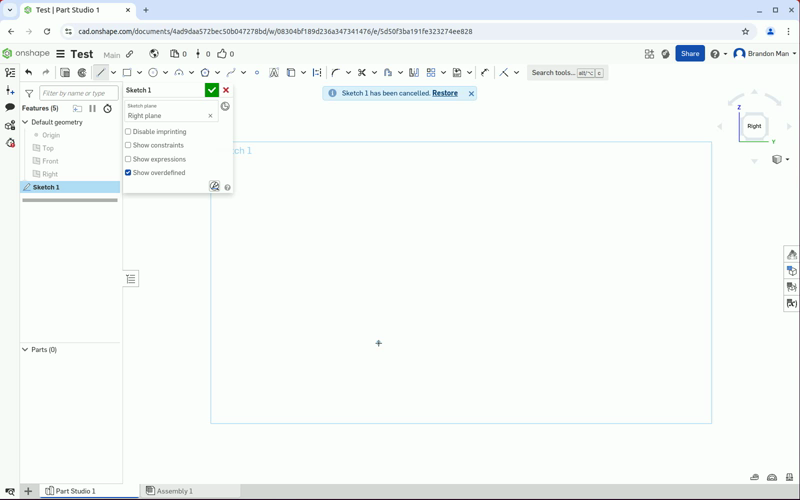
key_down(shift)
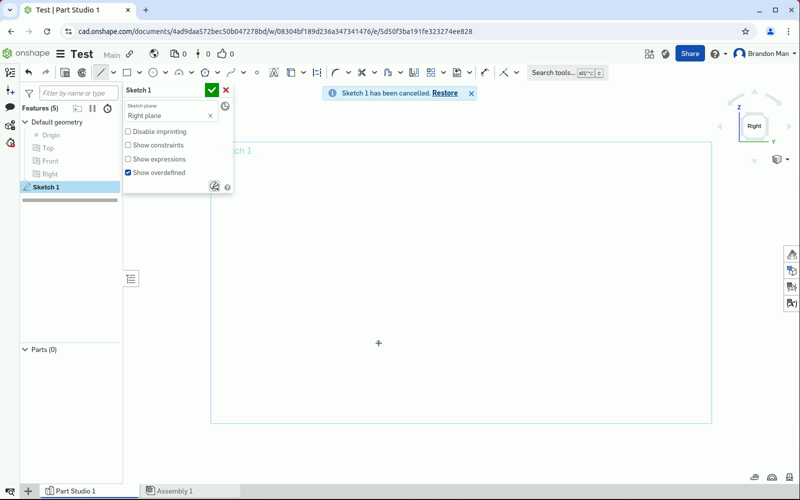
mouse_move(572, 342)
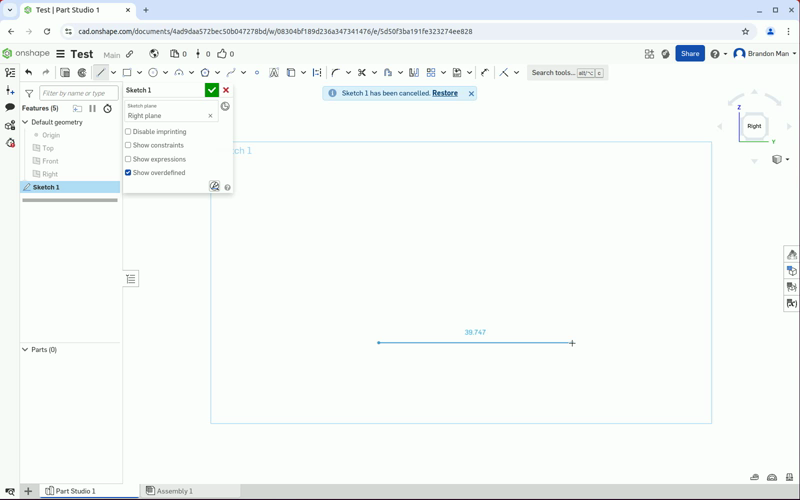
click(572, 342)
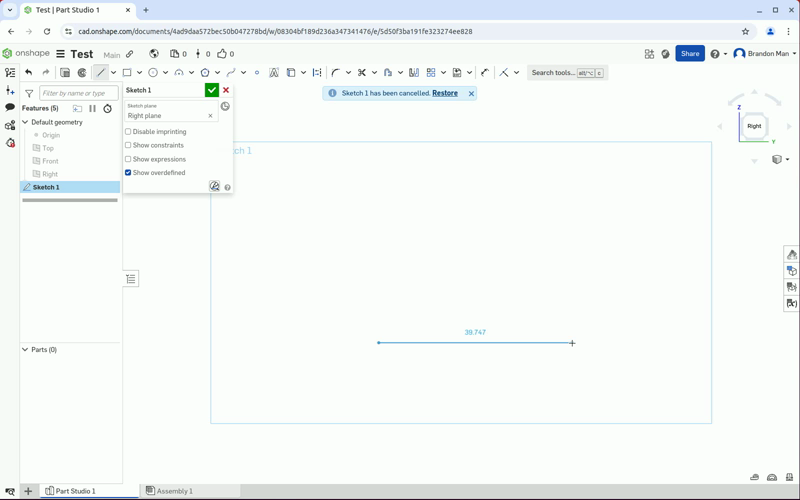
key_up(shift)
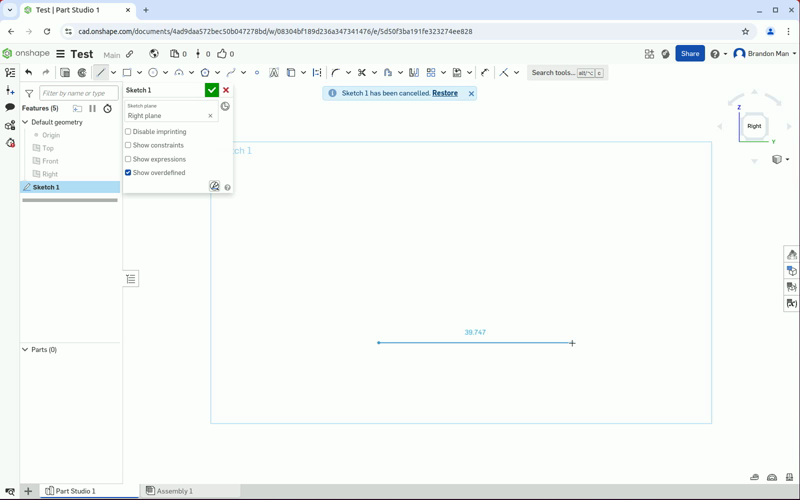
key_down(shift)
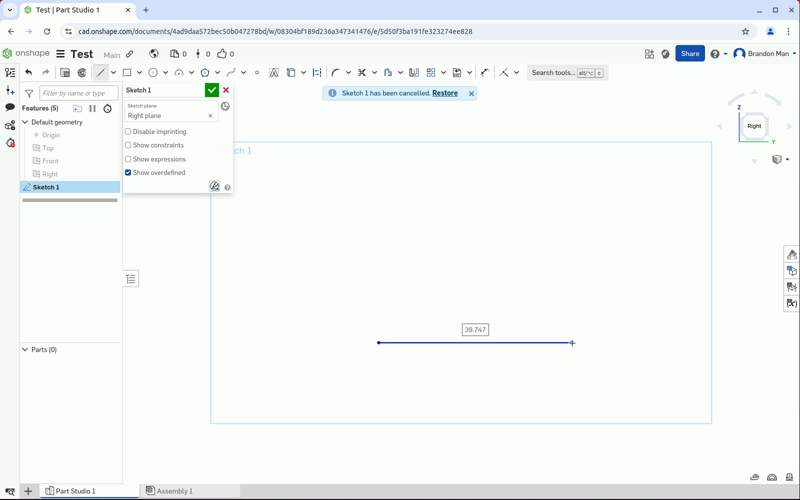
mouse_move(572, 228)
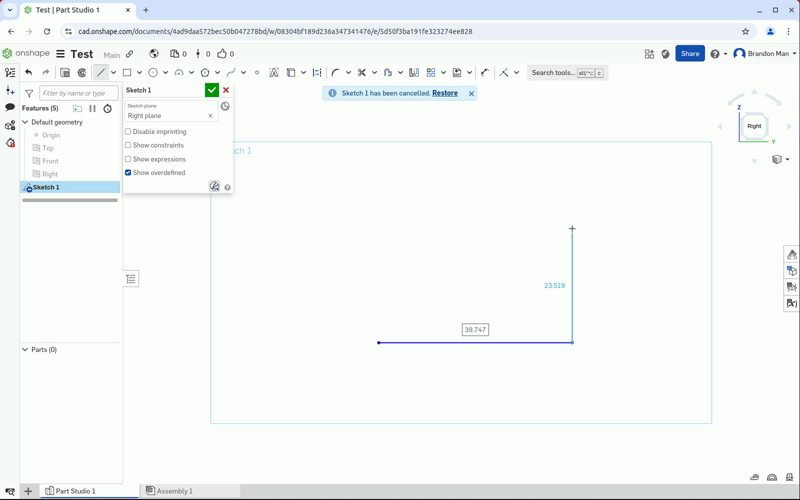
click(572, 228)
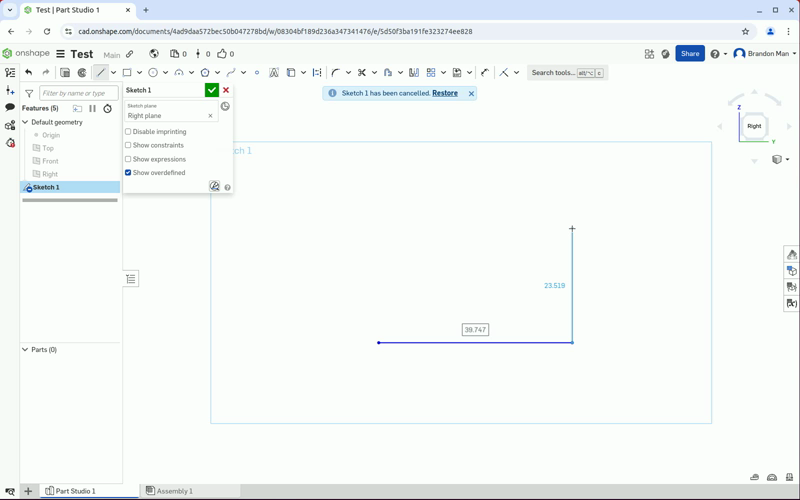
key_up(shift)
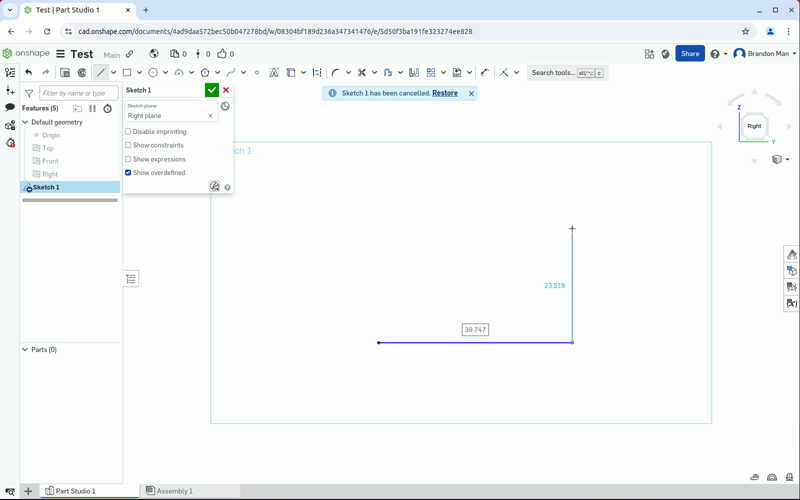
key_down(shift)
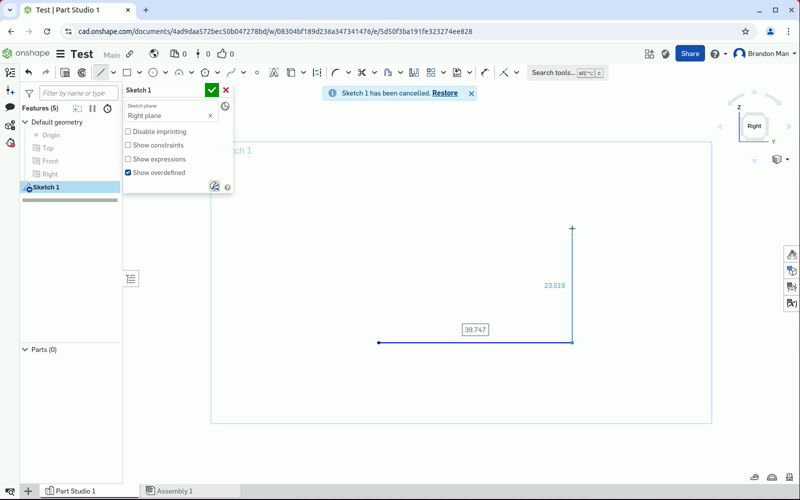
mouse_move(378, 228)
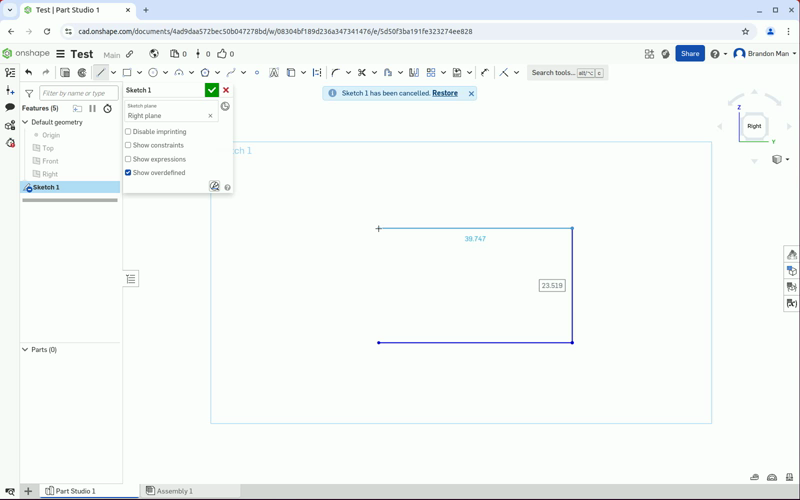
click(378, 228)
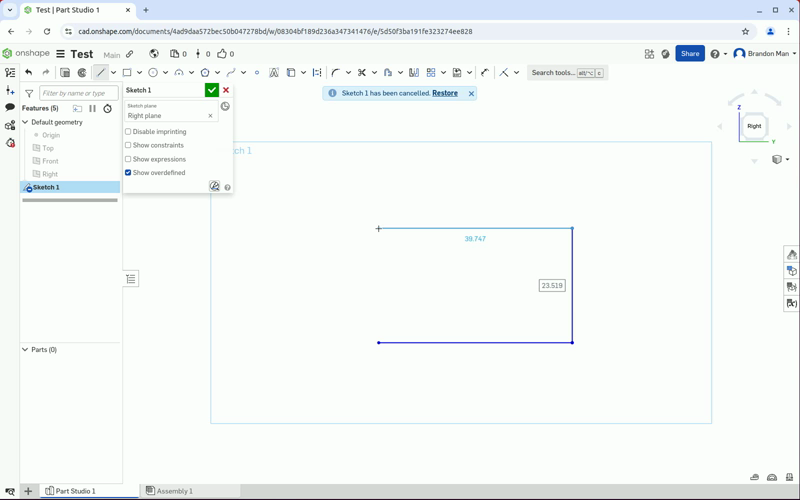
key_up(shift)
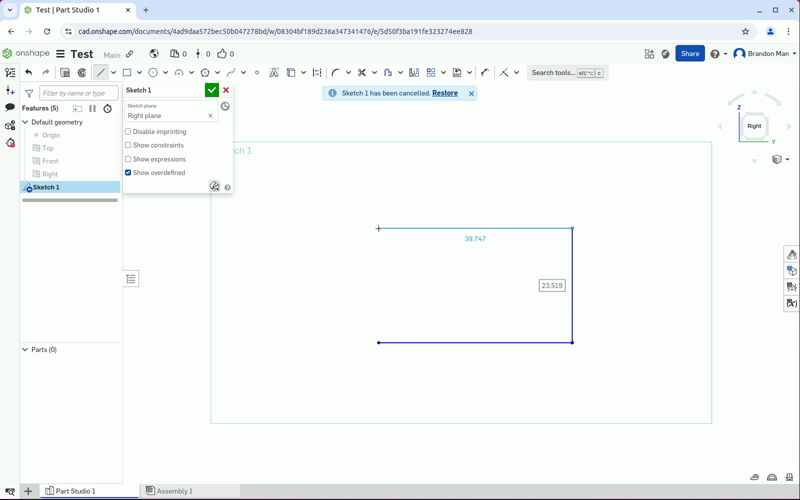
key_down(shift)
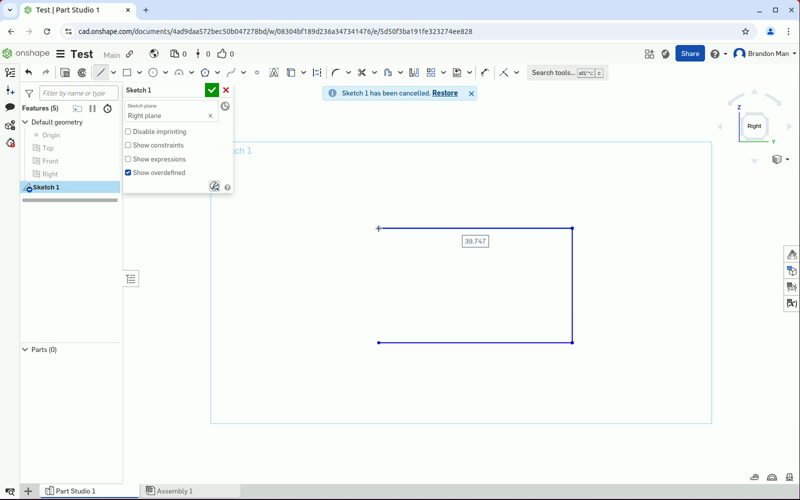
mouse_move(378, 342)
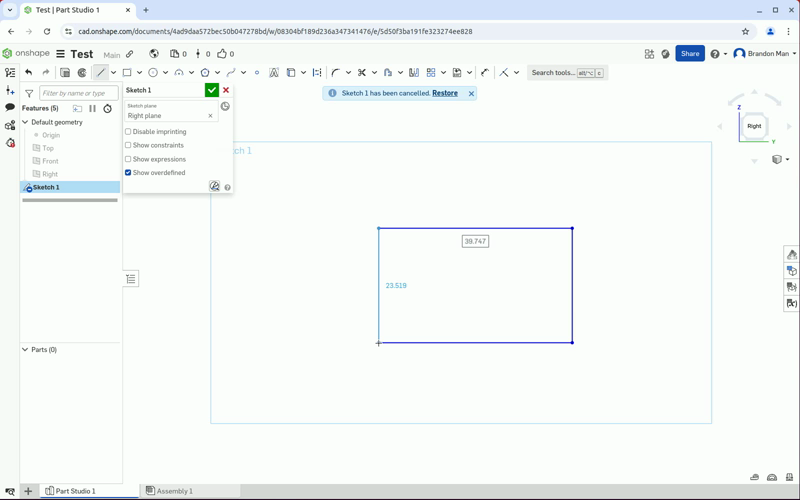
key_up(shift)
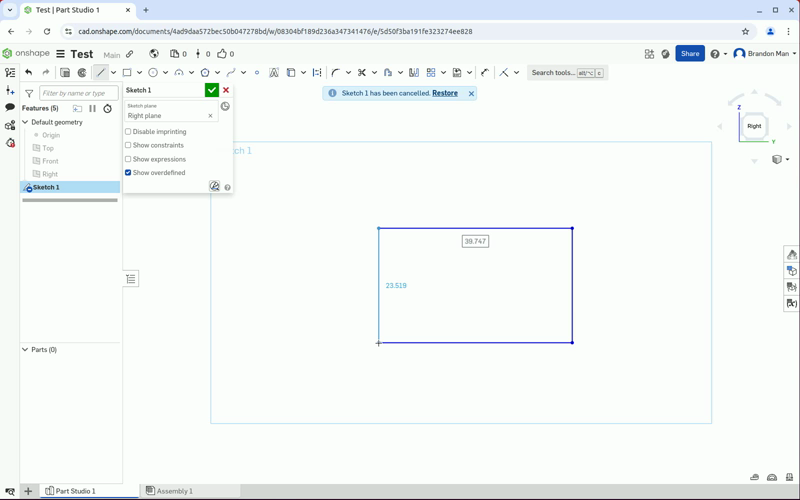
click(378, 342)
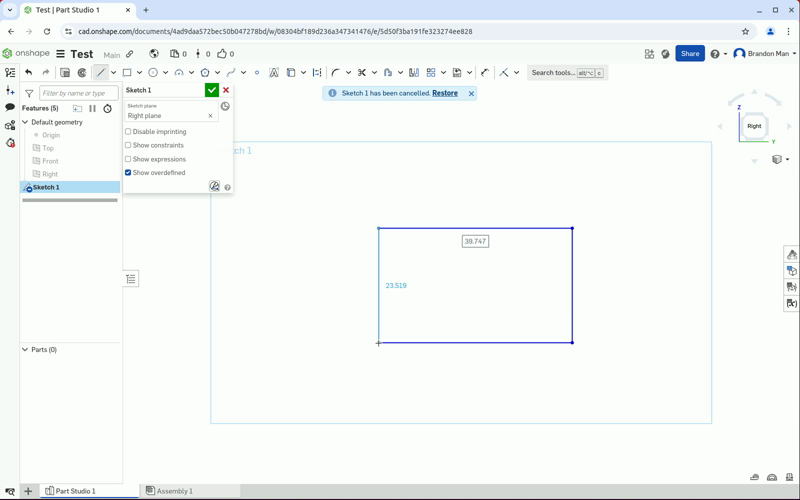
key(esc)
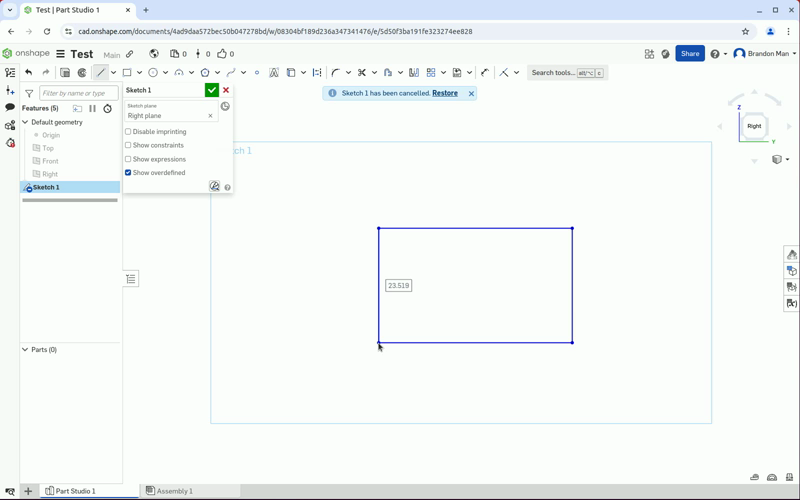
mouse_move(481, 324)
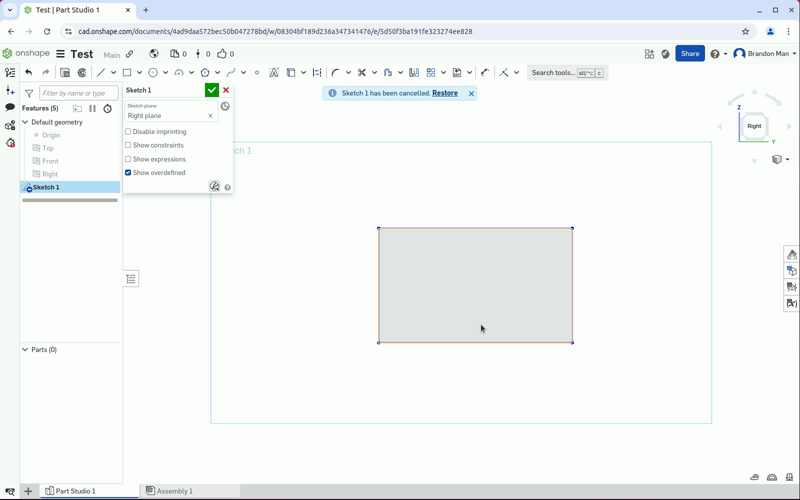
click(481, 324)
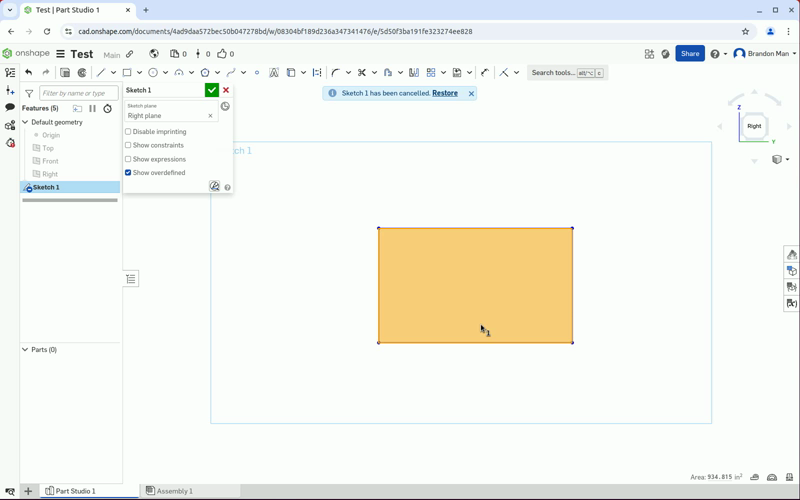
mouse_move(73, 352)
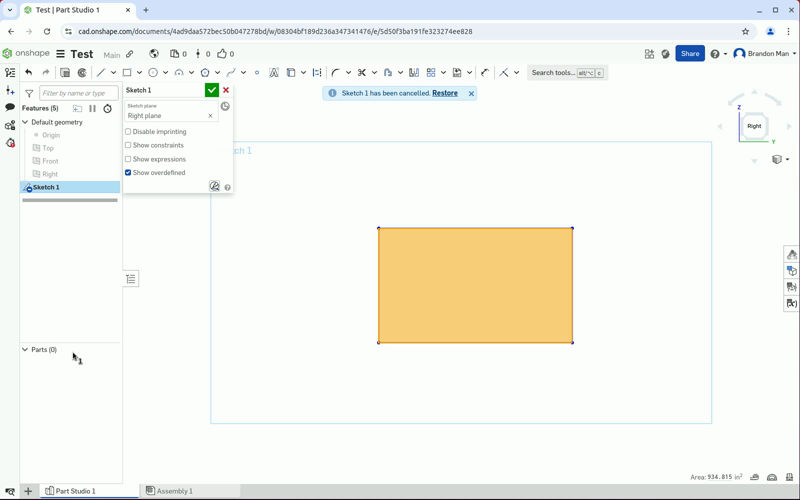
key(shift+y)
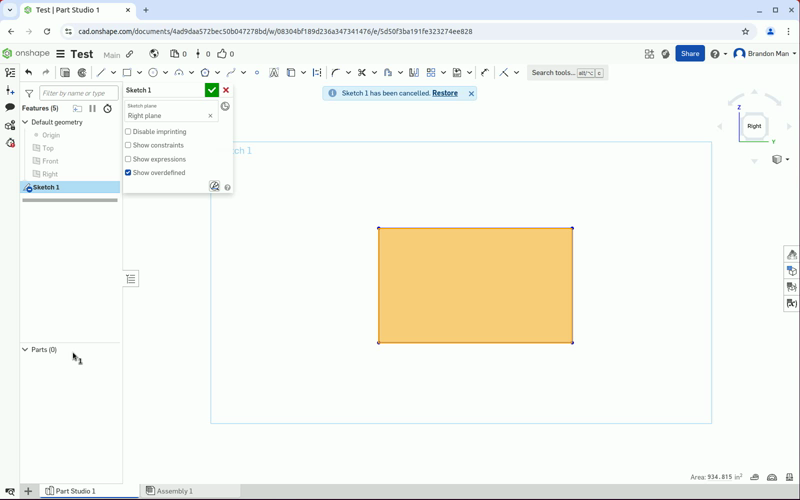
key(shift+e)
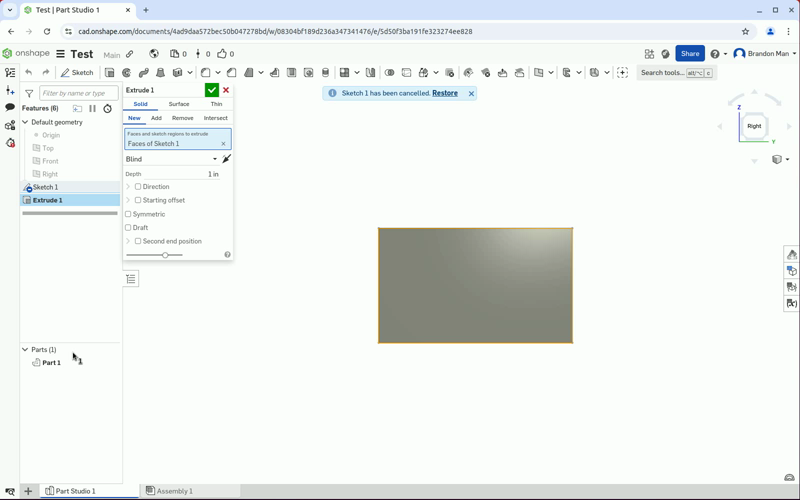
mouse_move(143, 106)
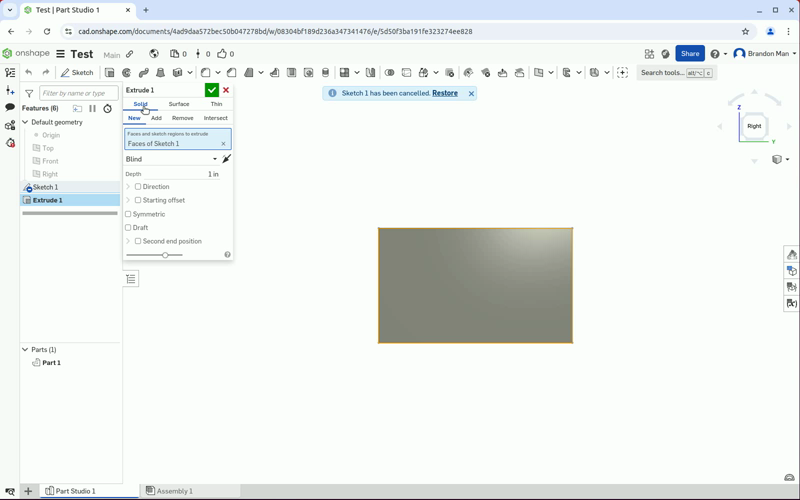
click(143, 106)
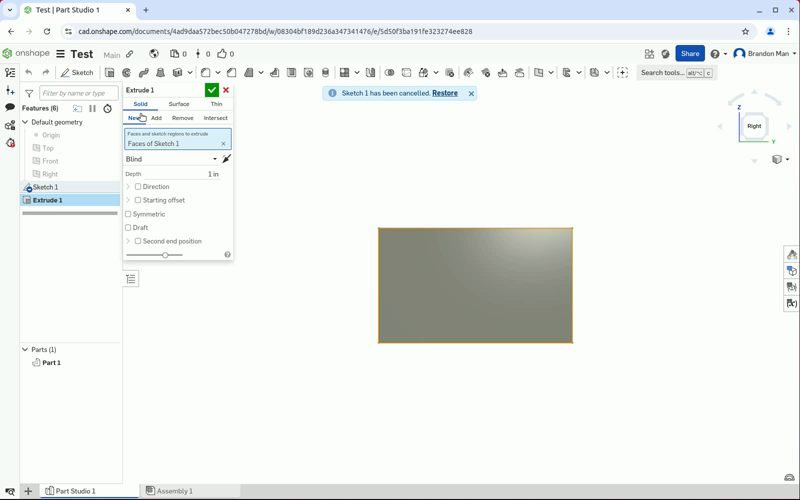
mouse_move(137, 120)
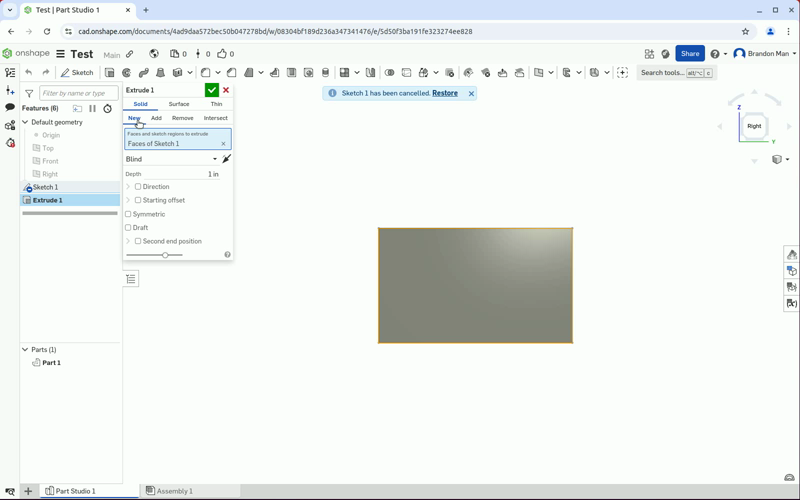
click(137, 120)
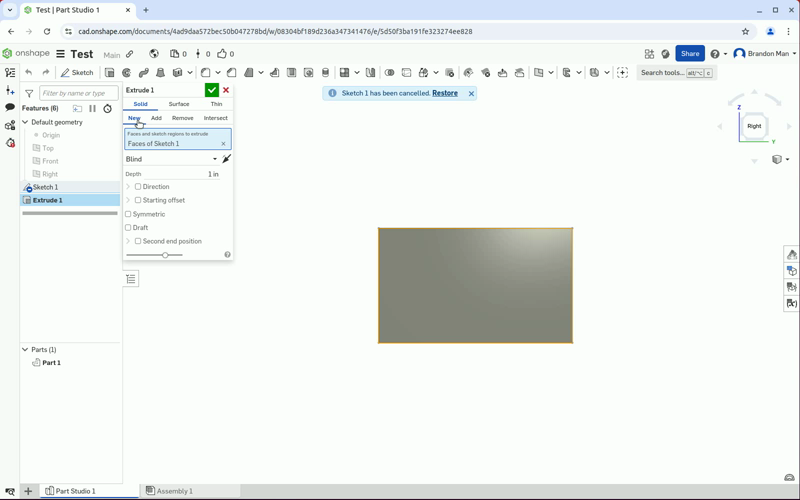
key(tab, 4)
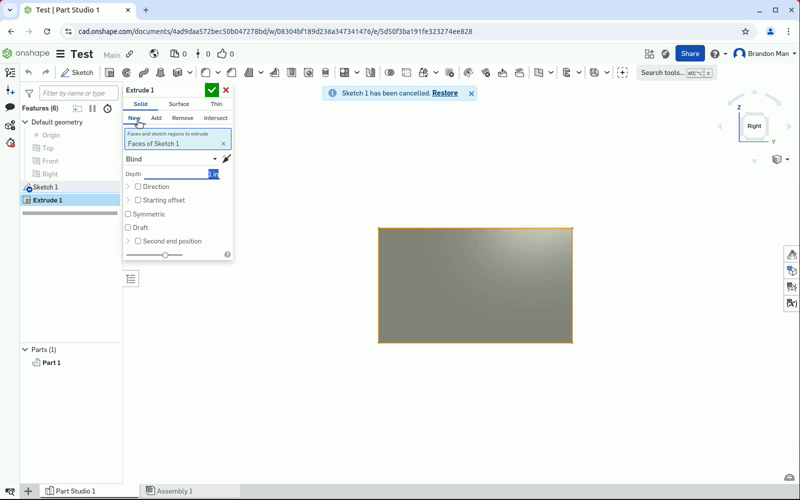
text(2.407)
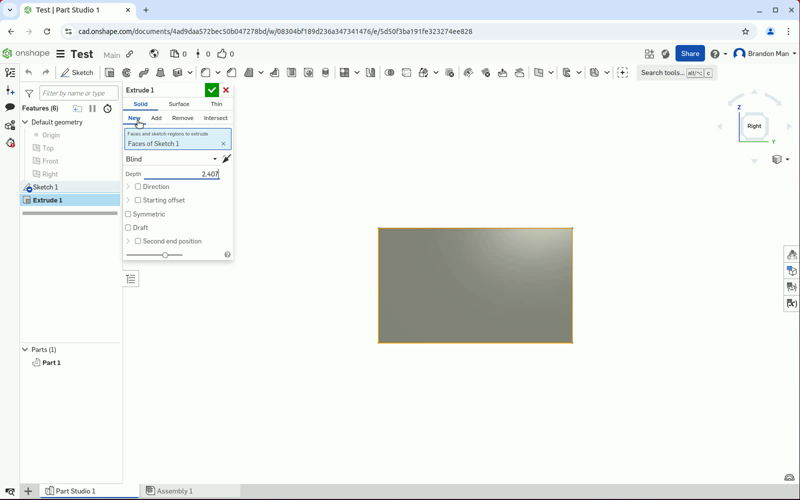
key(enter)
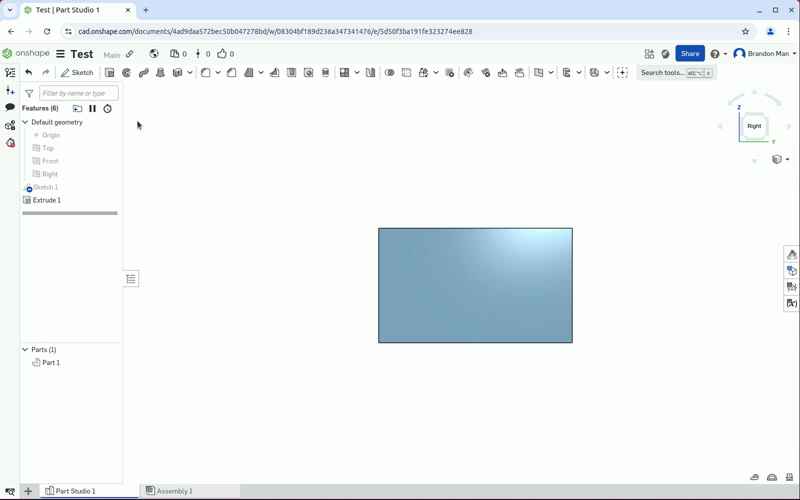
key(shift+h)
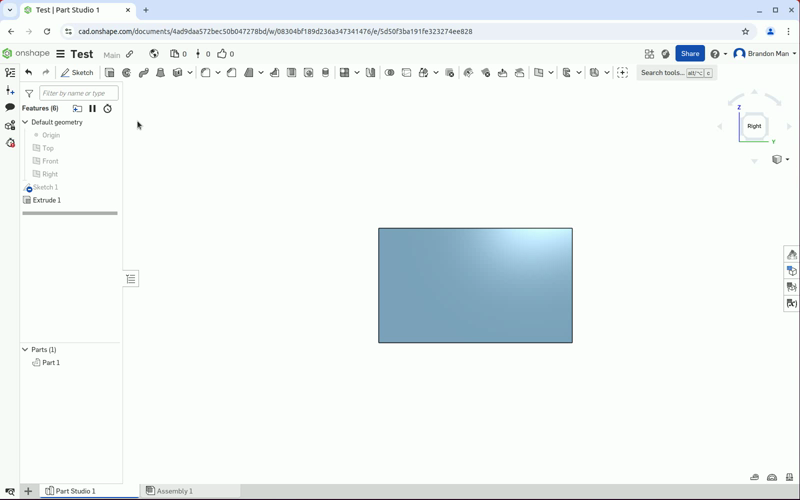
key(shift+h)
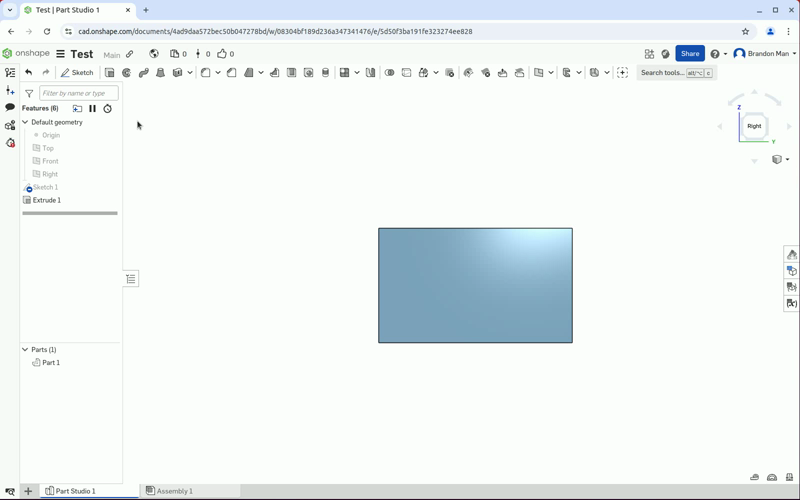
mouse_move(73, 189)
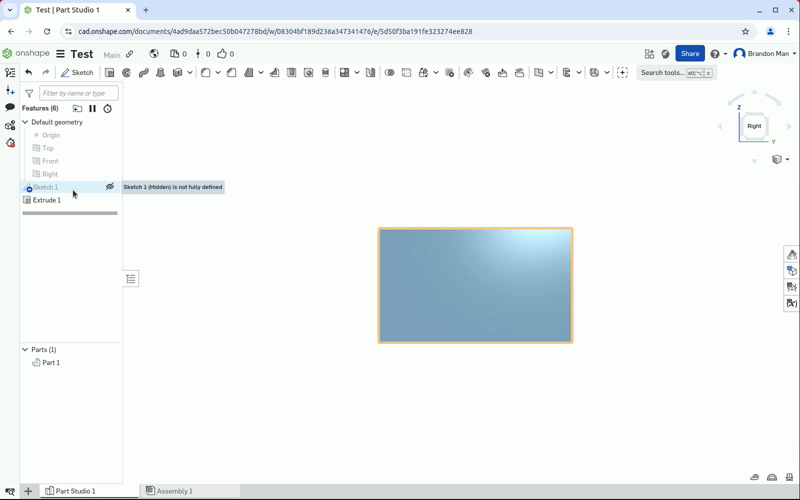
click(73, 189)
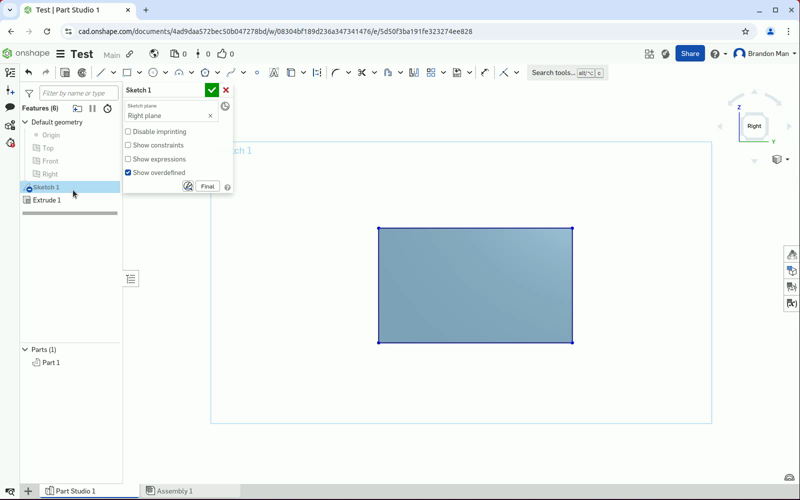
mouse_move(229, 92)
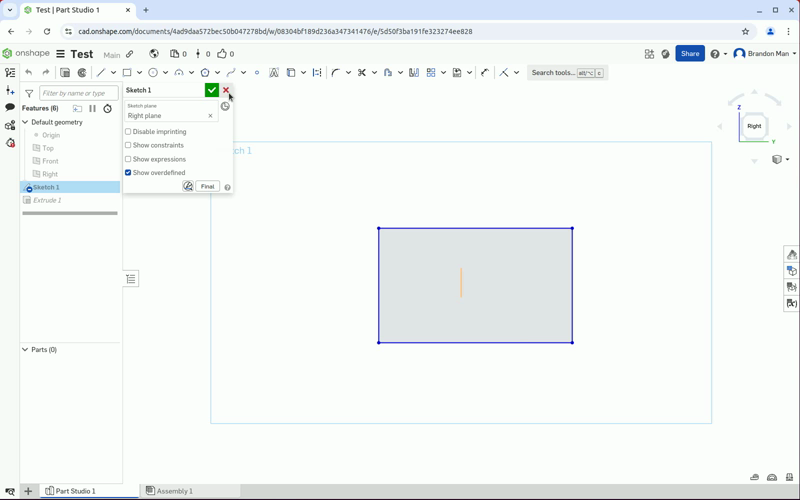
click(229, 92)
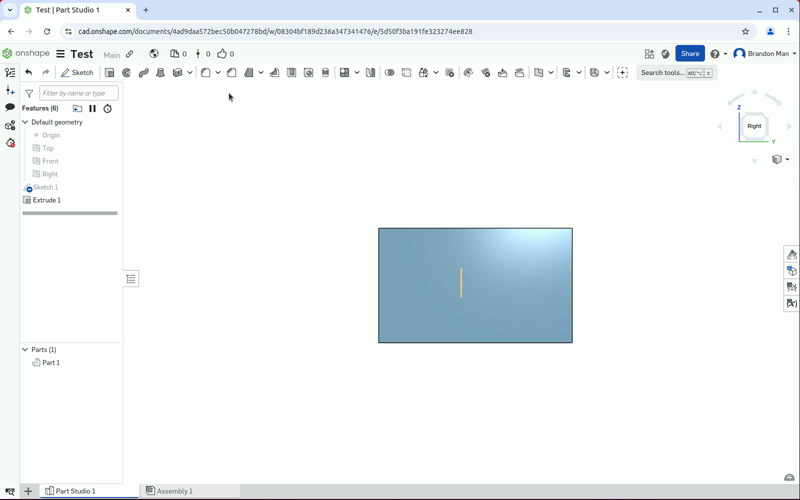
mouse_move(541, 75)
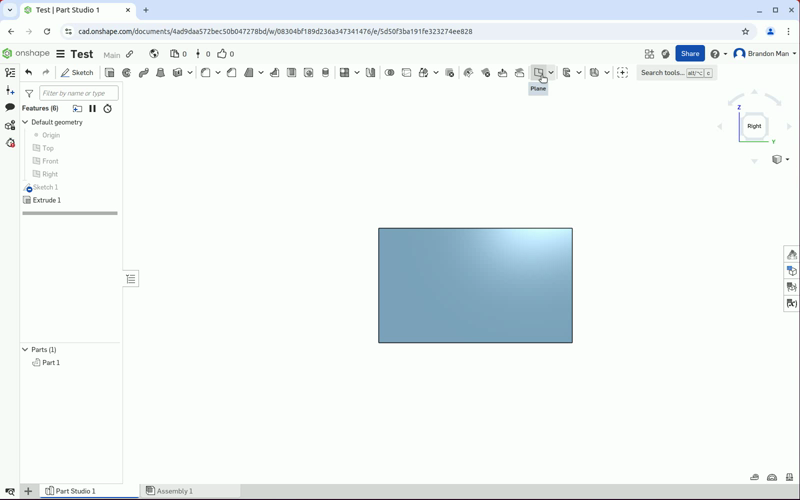
click(541, 75)
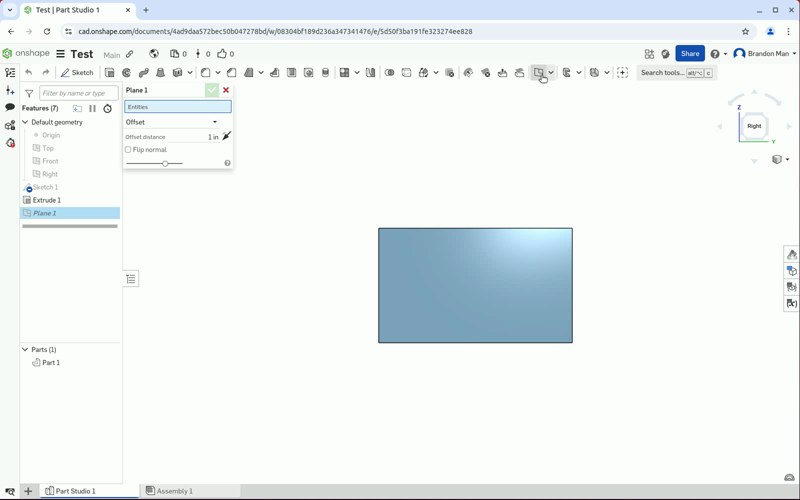
mouse_move(73, 176)
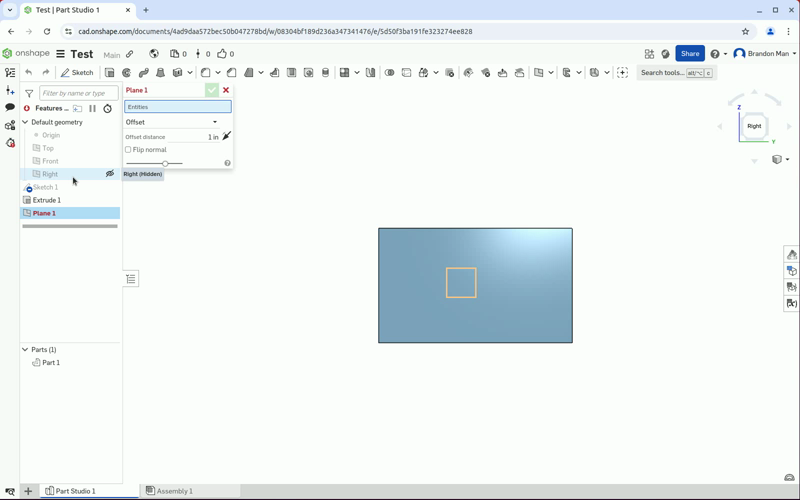
click(73, 176)
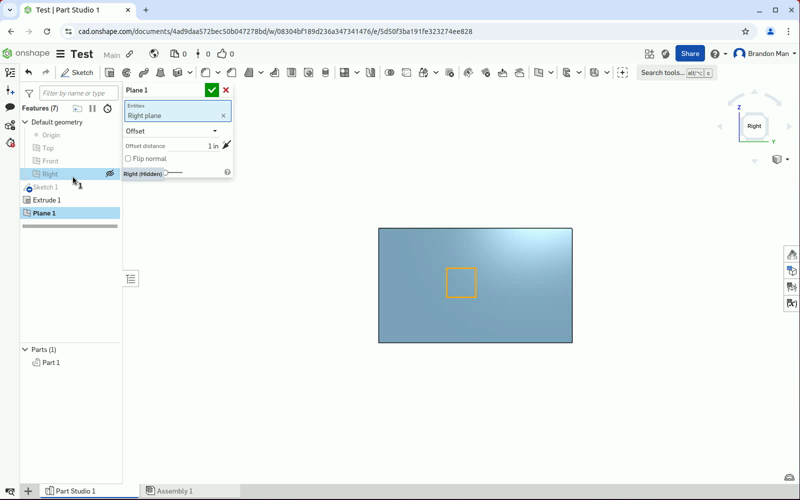
key(tab, 2)
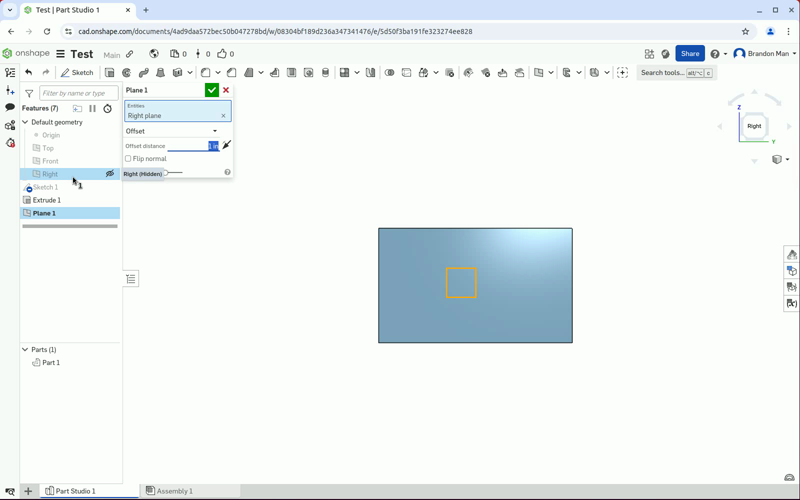
text(2.403)
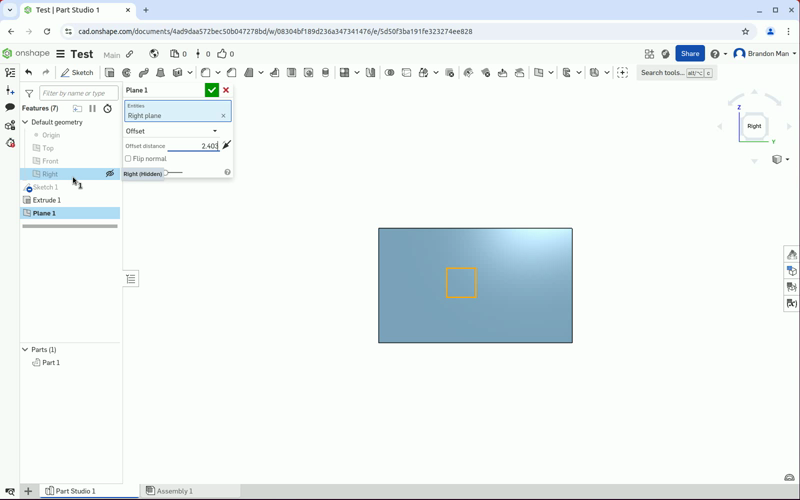
key(enter, 2)
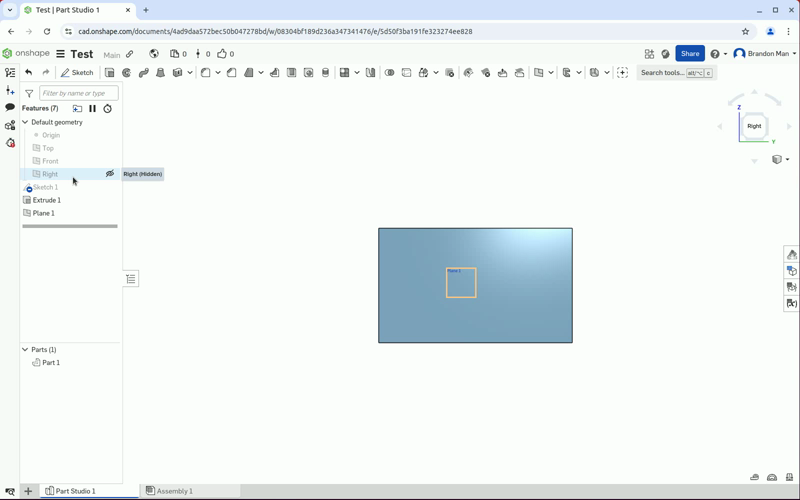
key(shift+s)
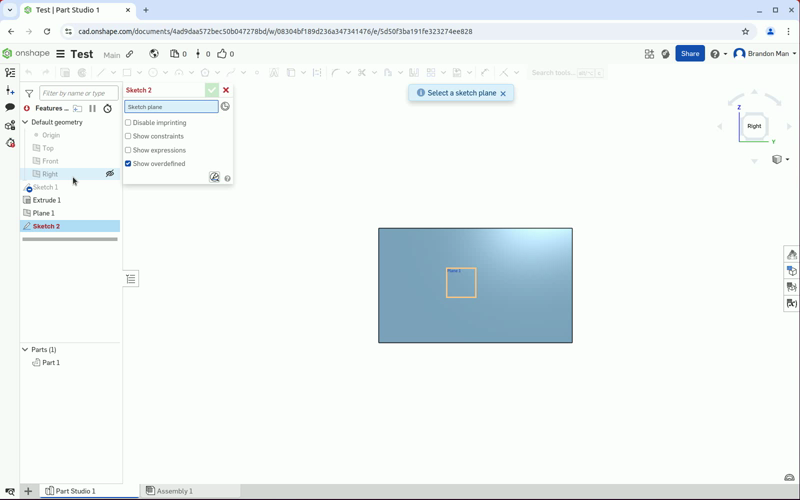
mouse_move(73, 215)
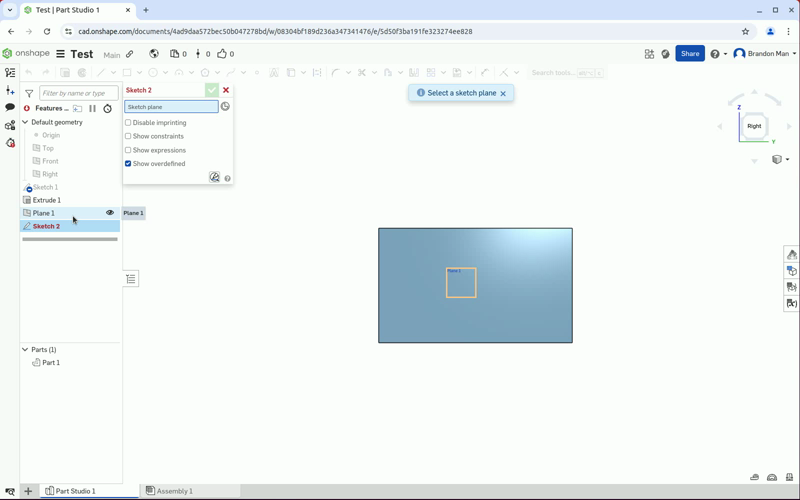
click(73, 215)
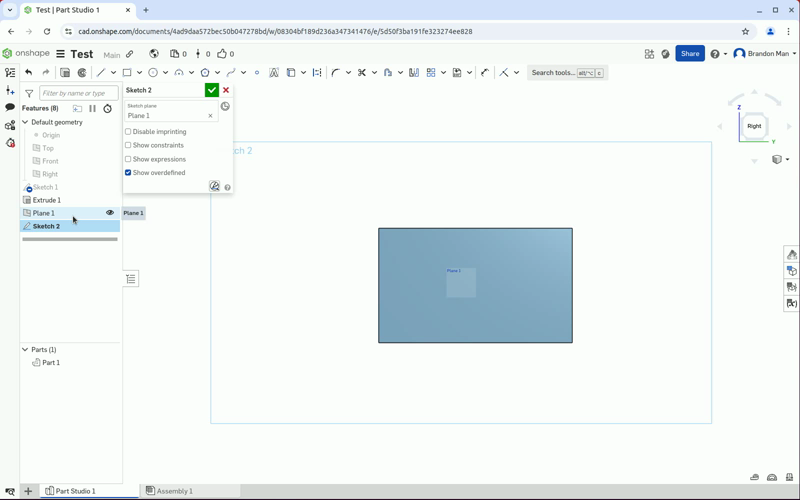
mouse_move(73, 352)
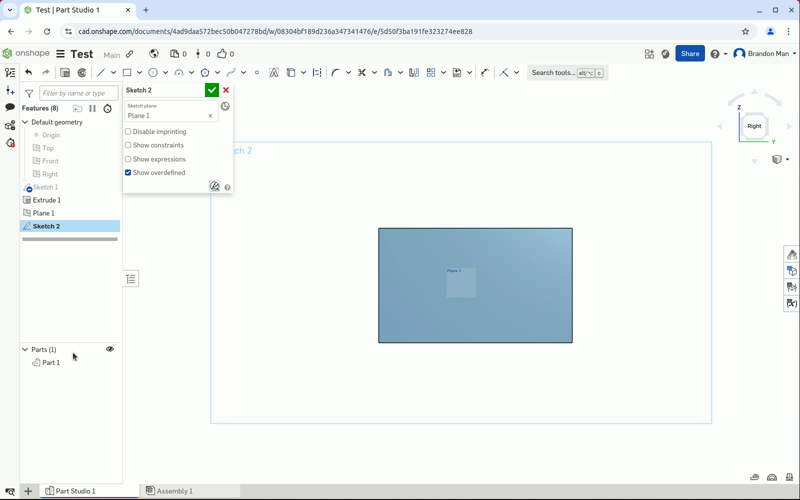
key(y)
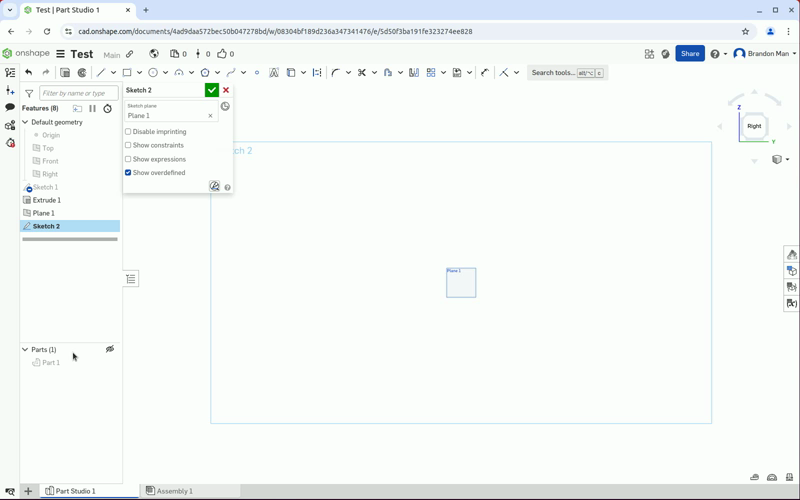
key(l)
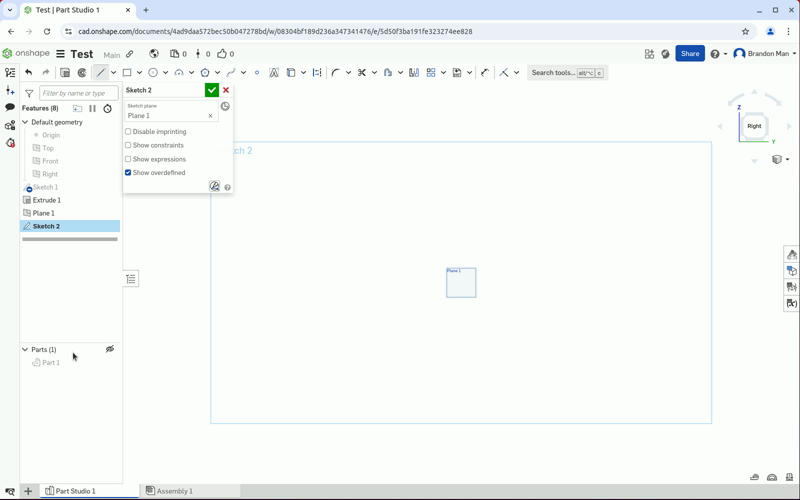
key_down(shift)
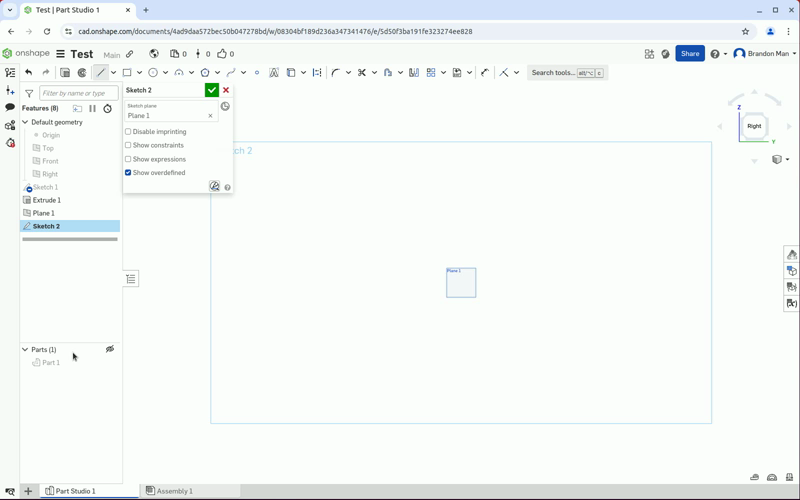
mouse_move(378, 330)
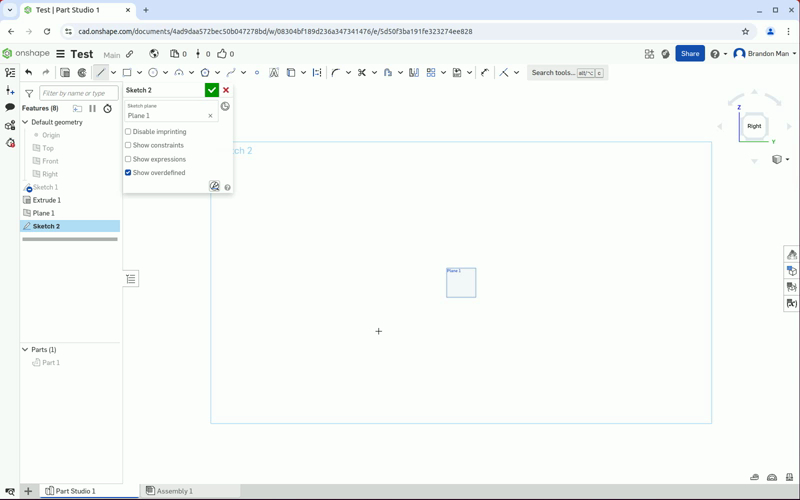
click(378, 330)
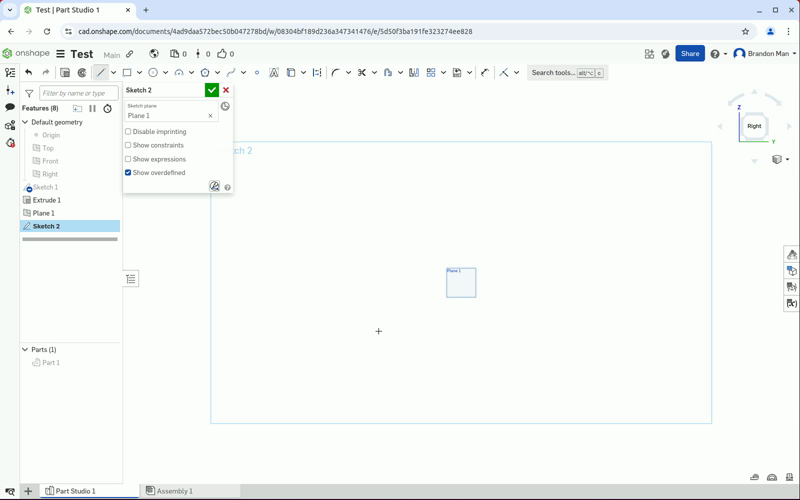
key_up(shift)
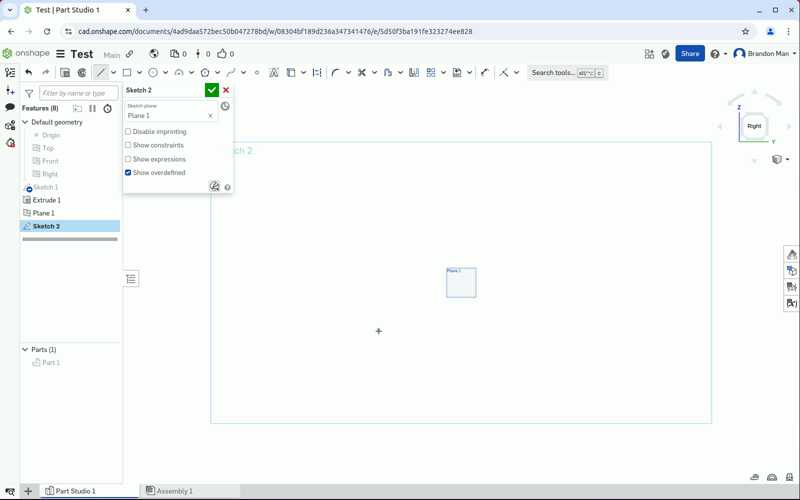
key_down(shift)
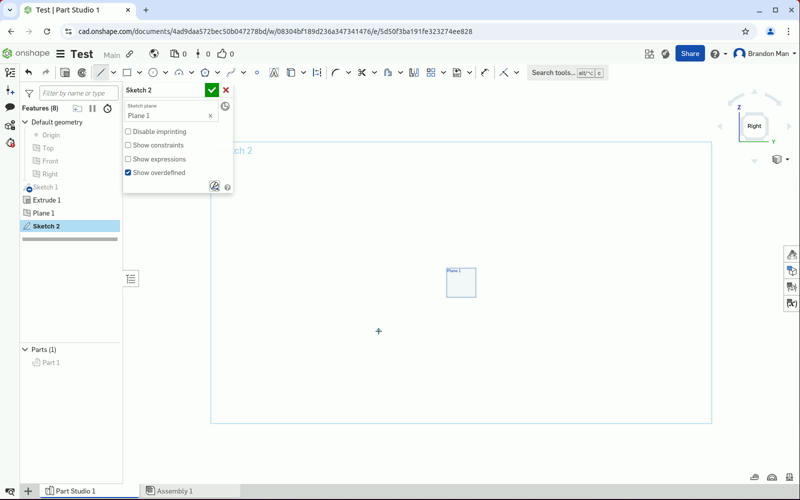
mouse_move(572, 330)
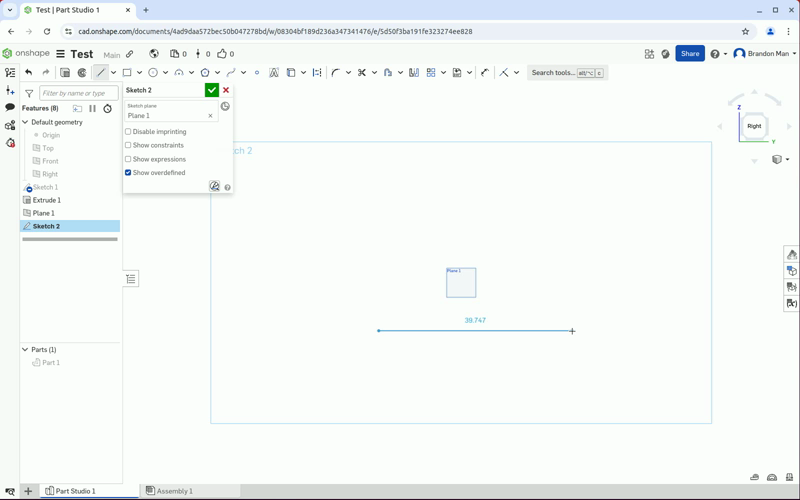
click(572, 330)
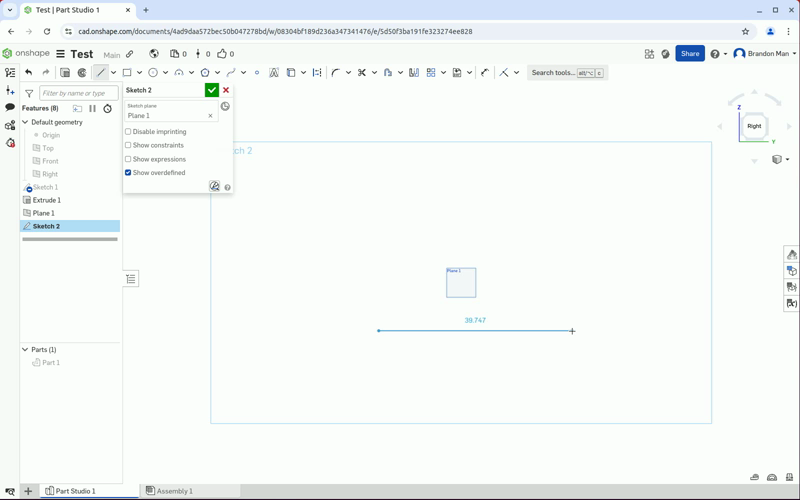
key_up(shift)
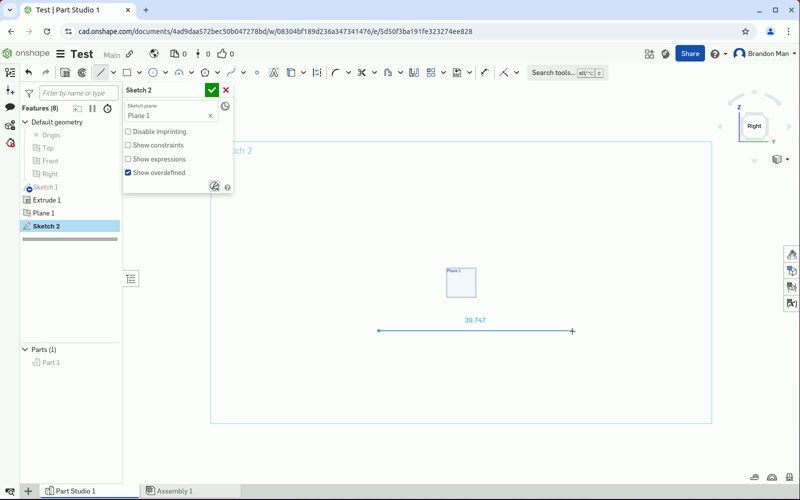
key_down(shift)
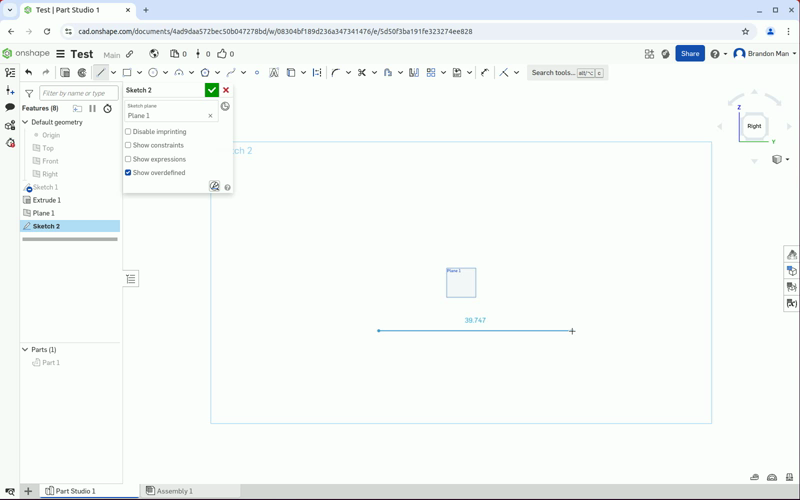
mouse_move(589, 330)
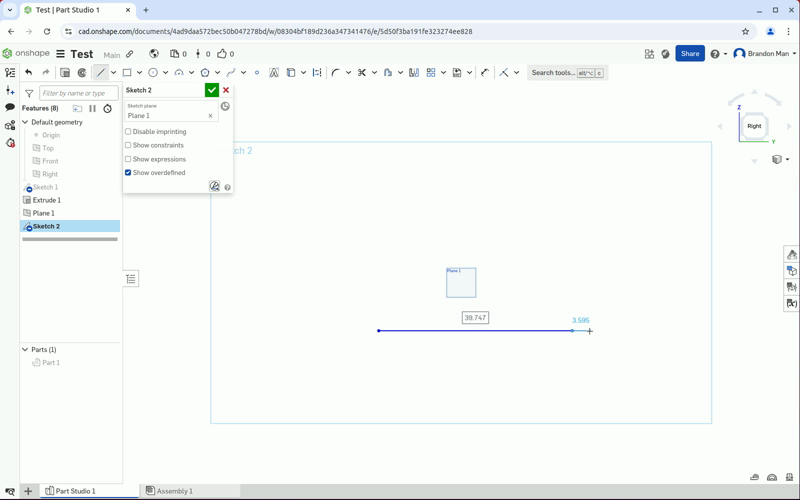
mouse_move(572, 318)
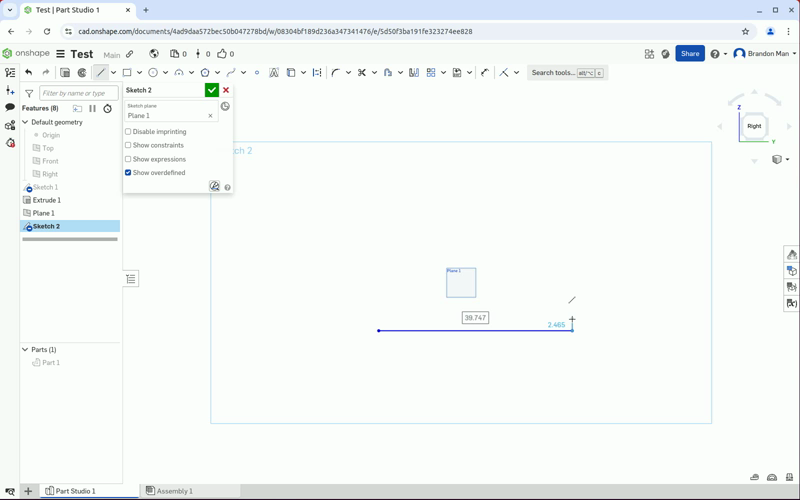
click(572, 318)
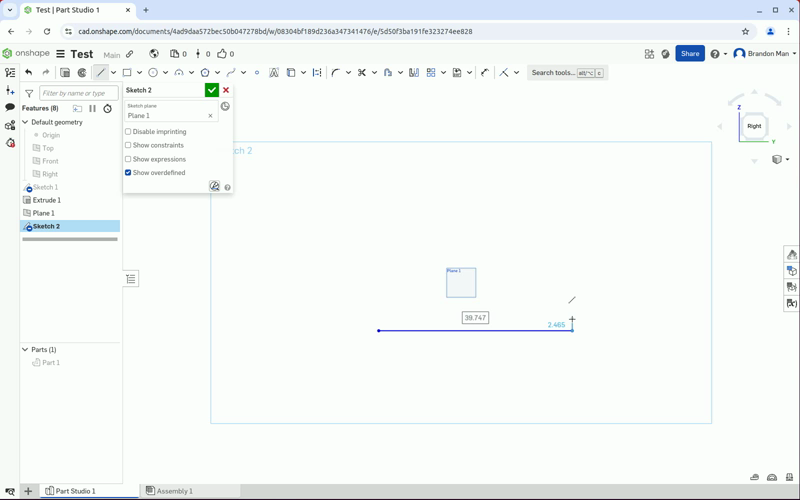
key_up(shift)
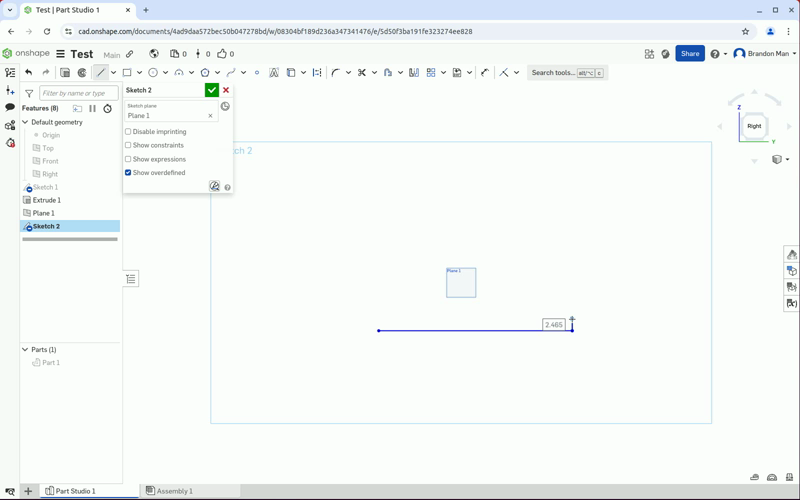
key_down(shift)
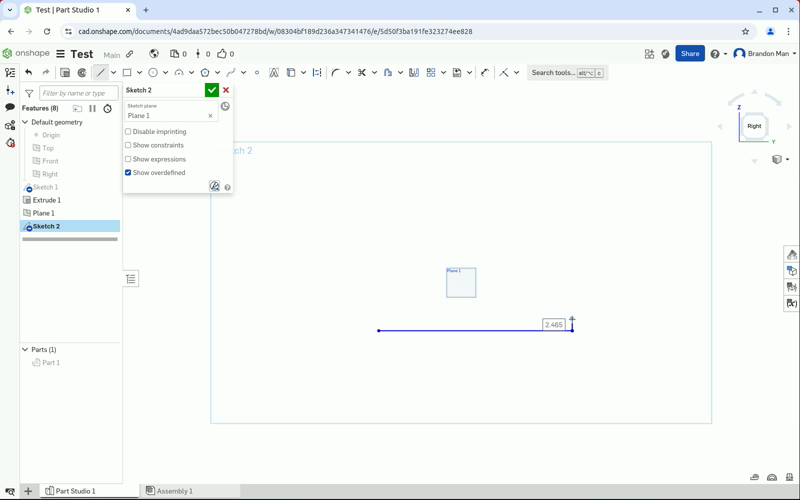
mouse_move(378, 318)
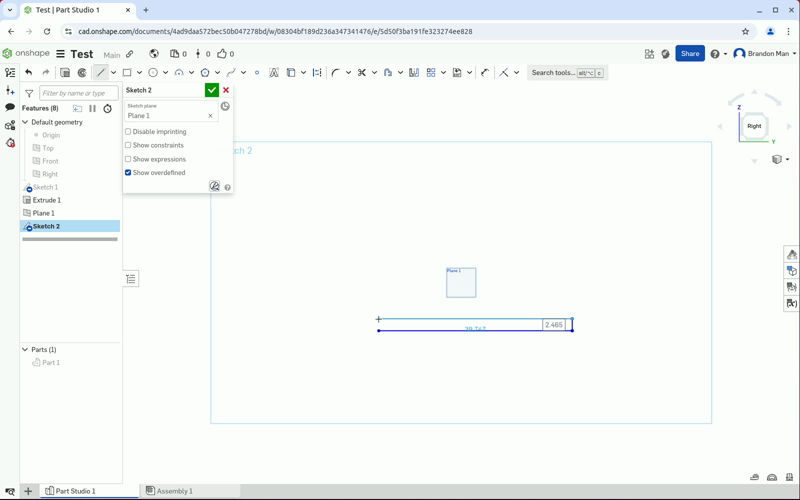
click(378, 318)
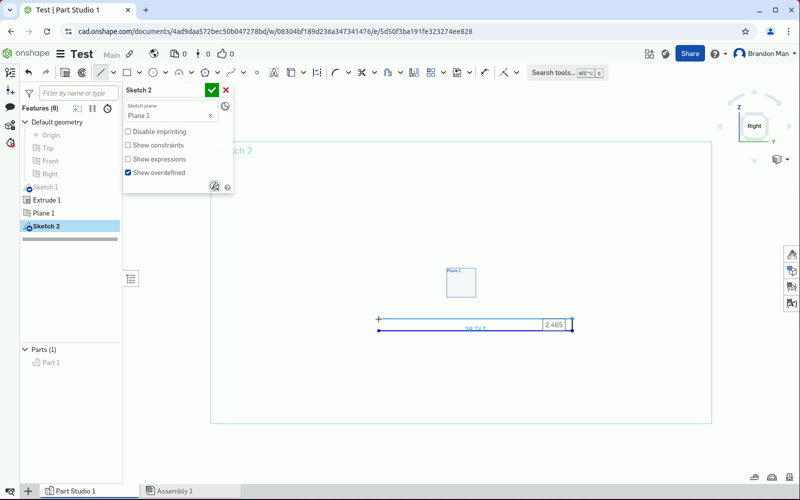
key_up(shift)
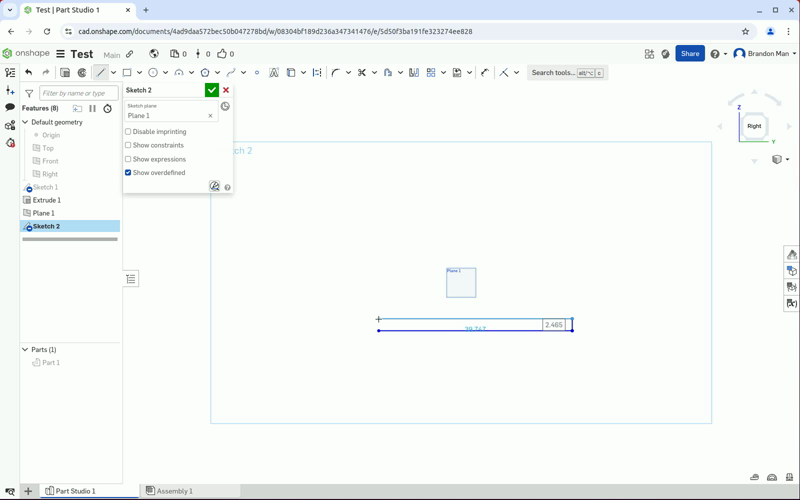
mouse_move(408, 318)
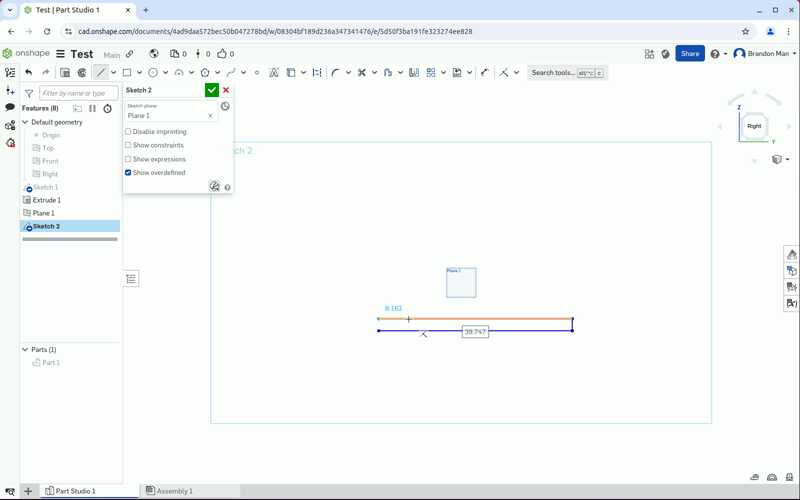
key_down(shift)
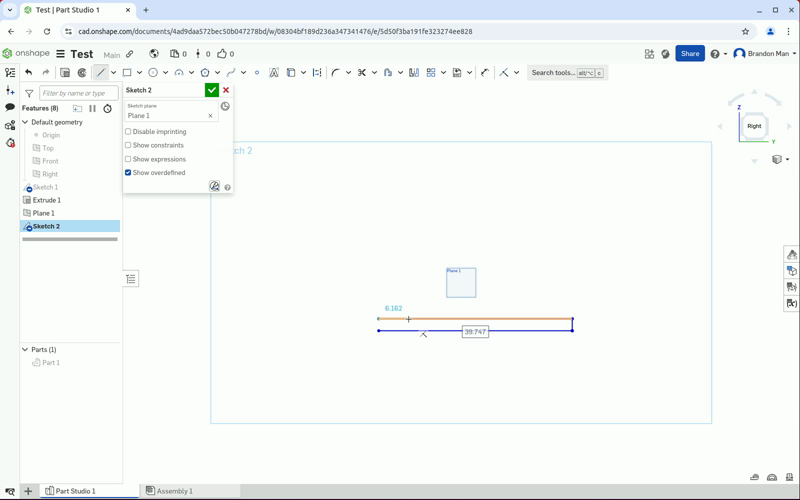
mouse_move(378, 330)
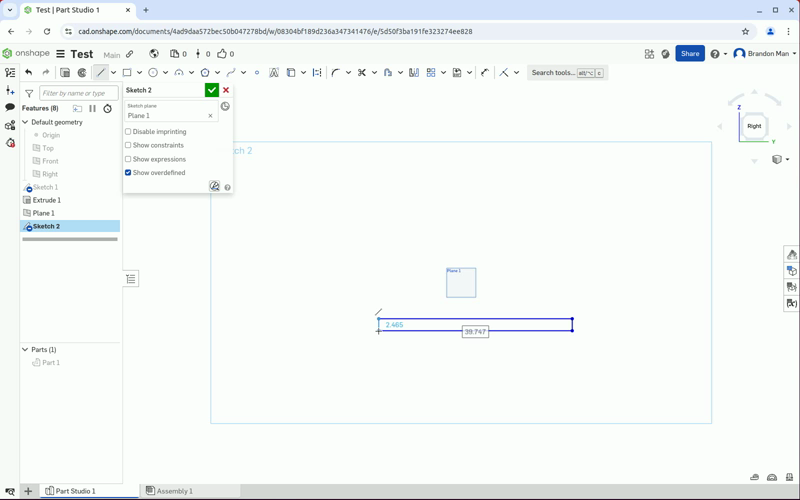
key_up(shift)
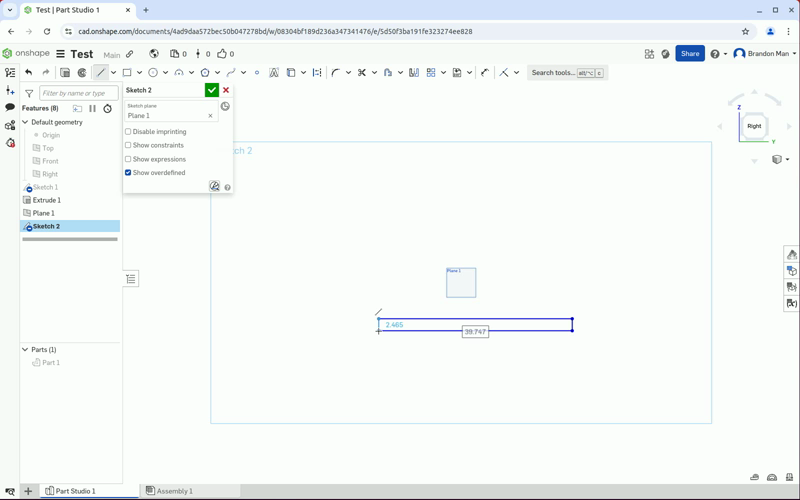
click(378, 330)
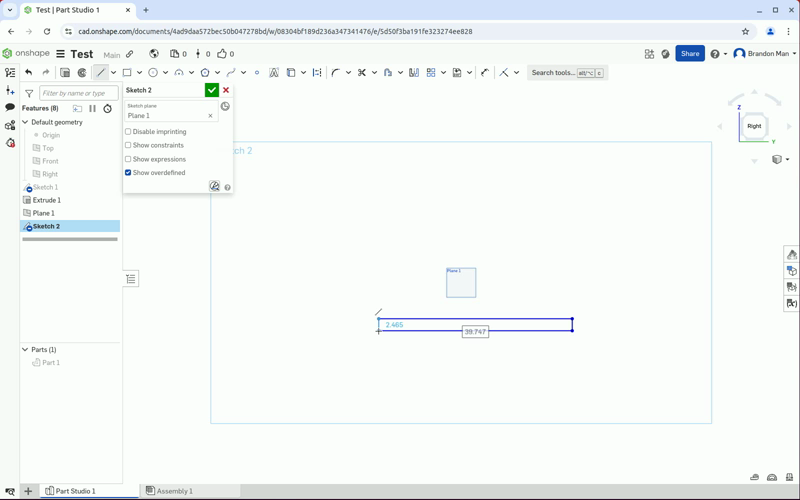
key(esc)
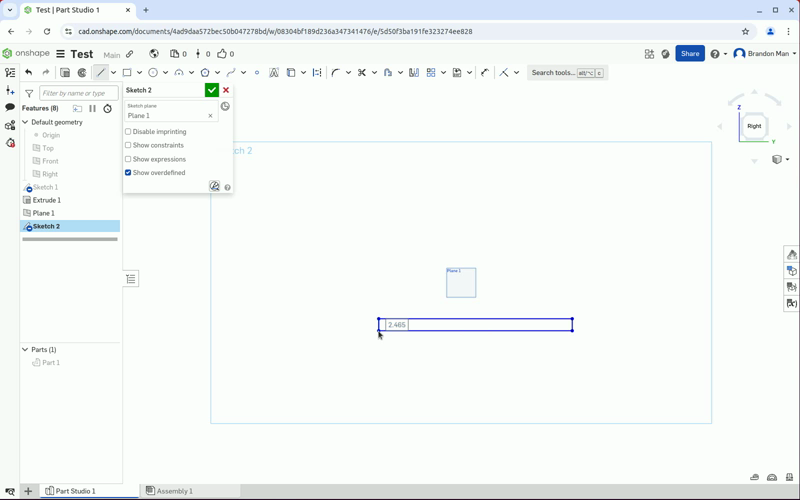
mouse_move(405, 320)
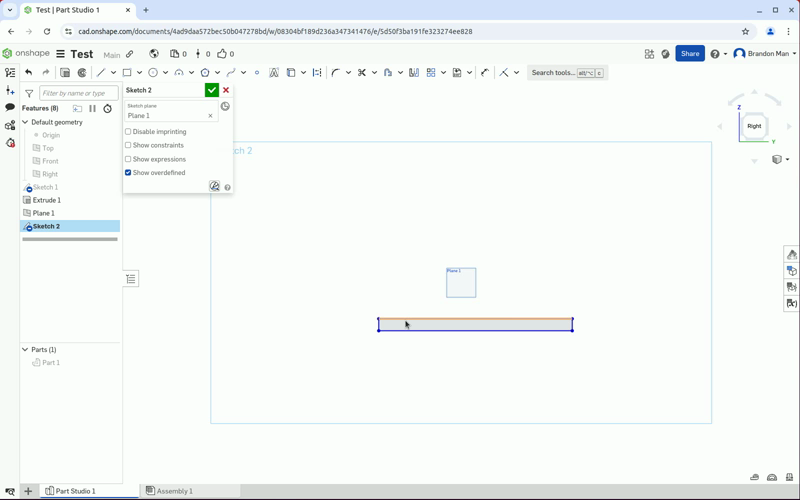
click(405, 320)
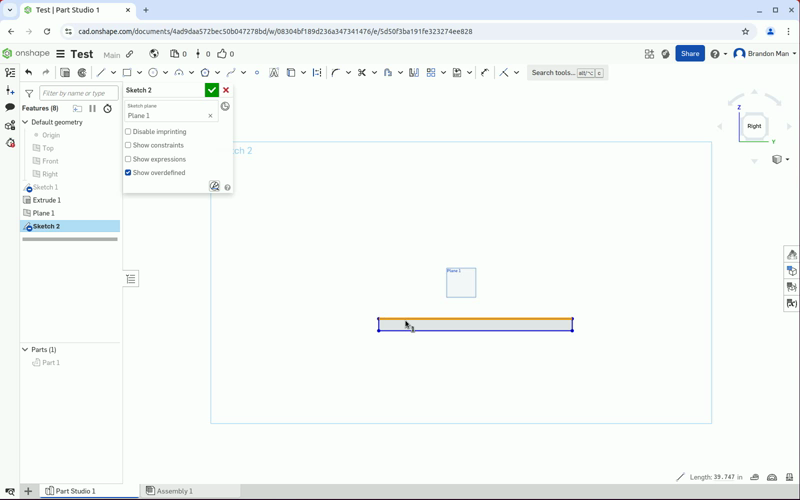
mouse_move(73, 352)
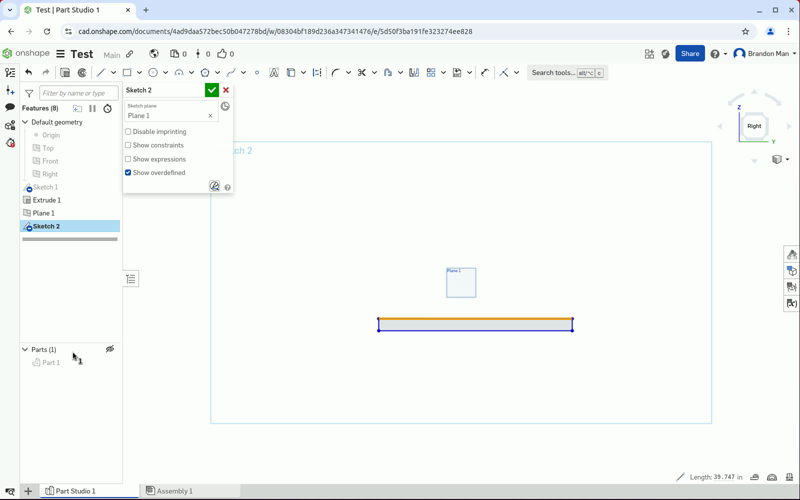
key(shift+y)
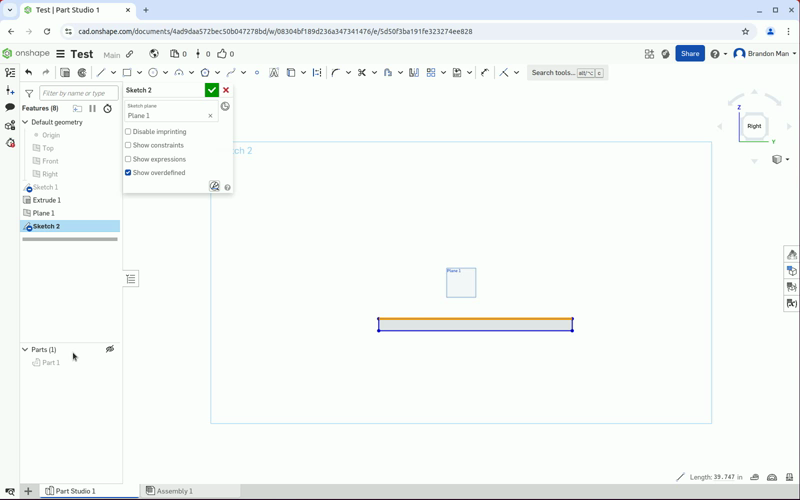
key(shift+e)
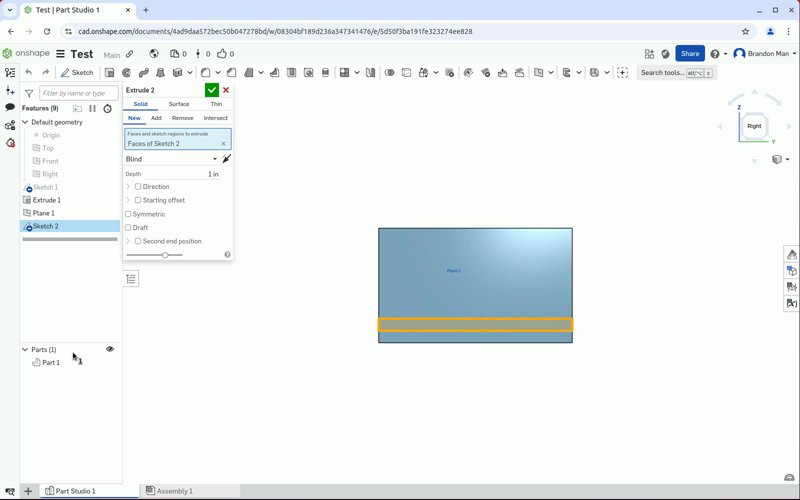
mouse_move(143, 106)
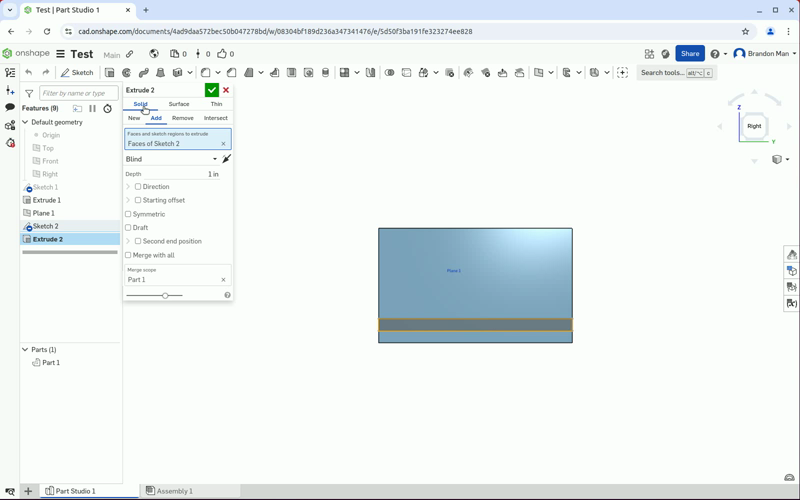
click(143, 106)
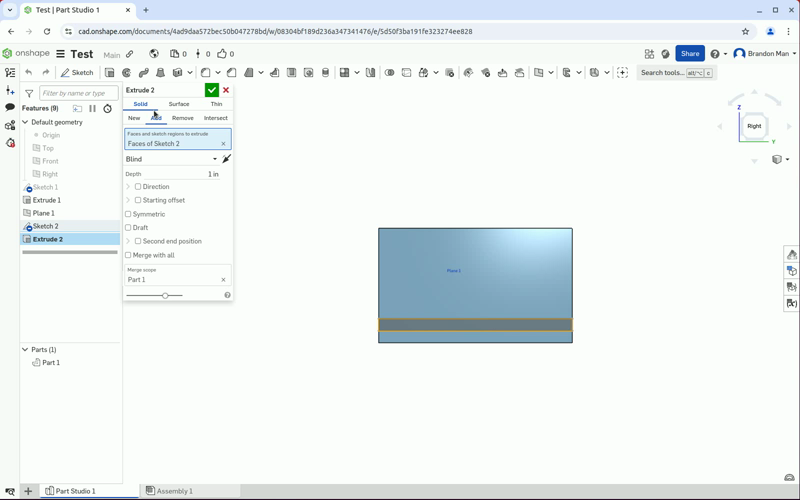
mouse_move(186, 120)
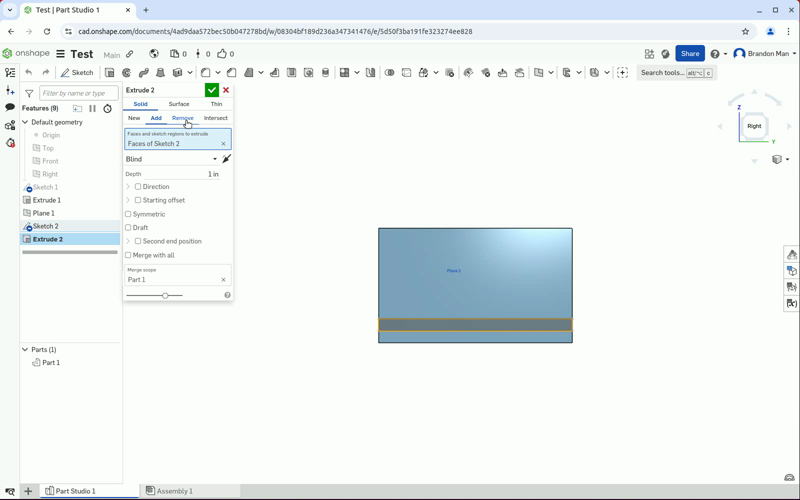
click(186, 120)
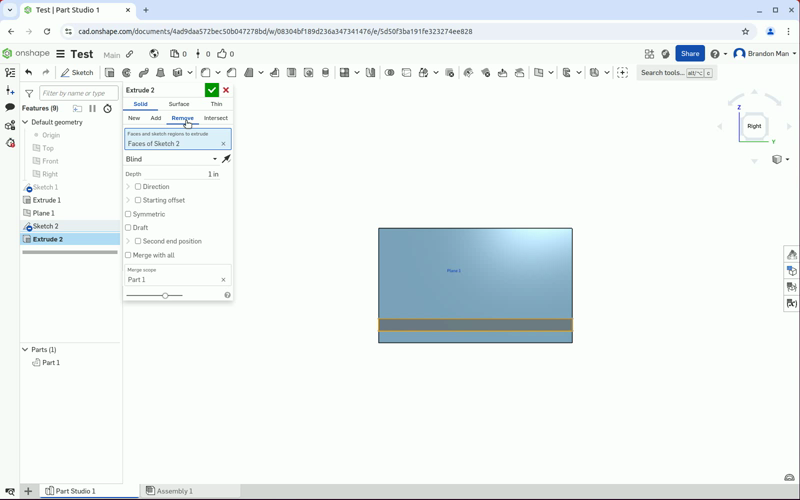
key(tab, 4)
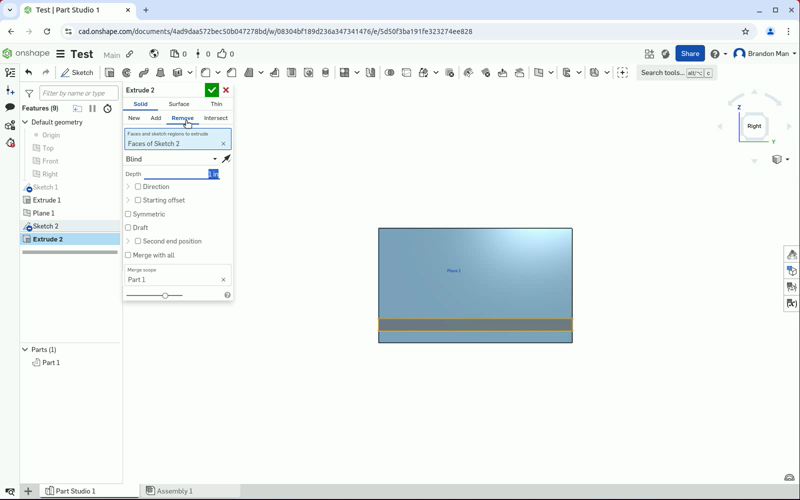
text(1.204)
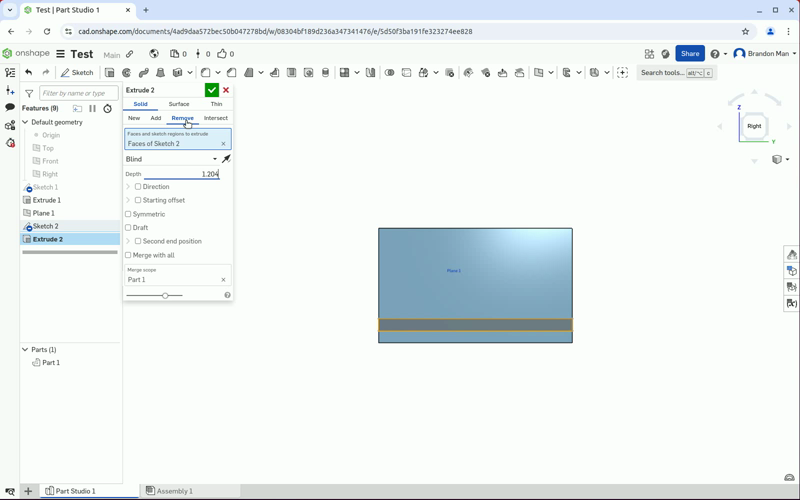
key(tab, 6)
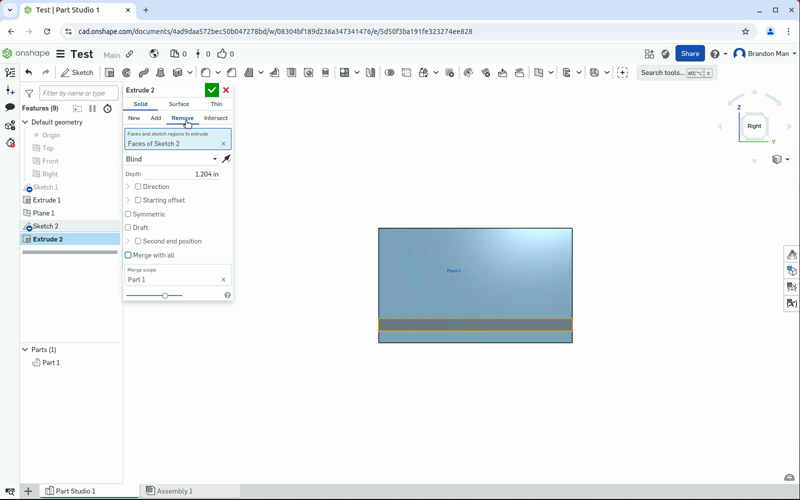
key(space)
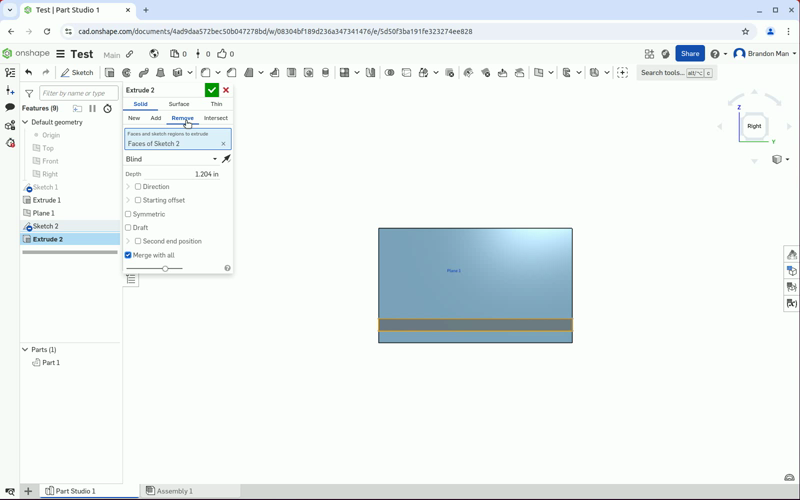
key(enter)
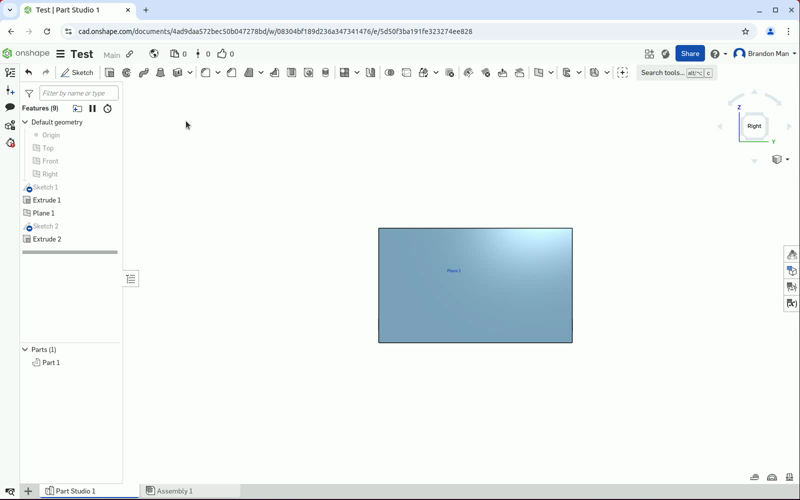
key(shift+h)
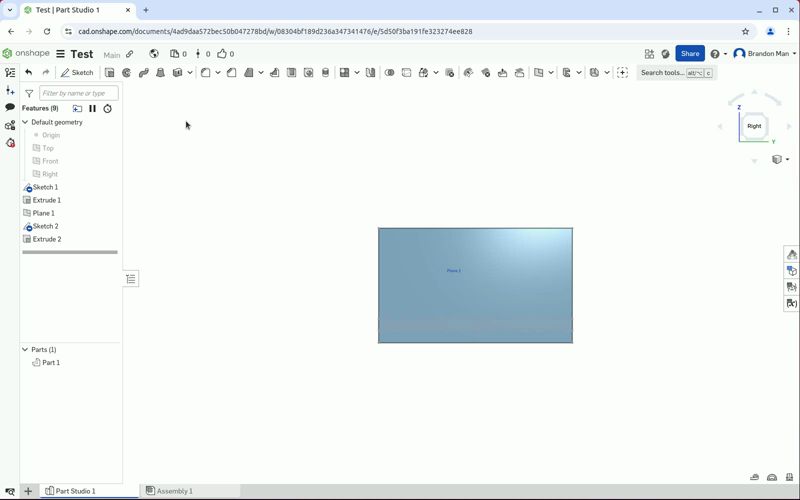
key(shift+h)
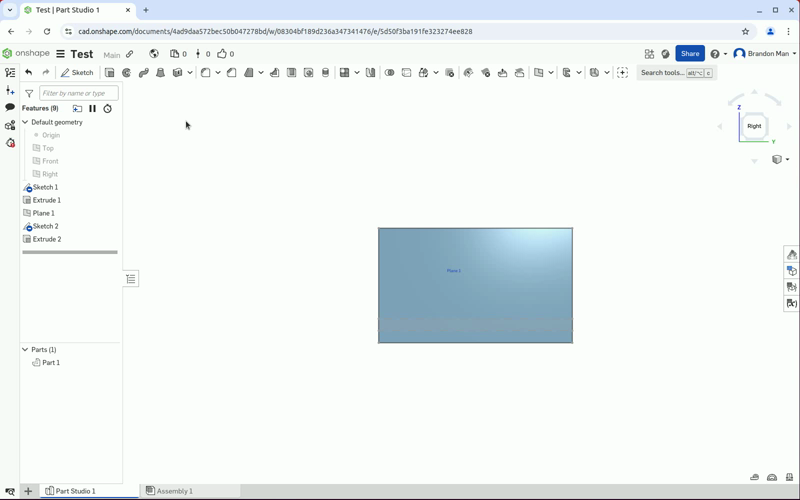
key(shift+7)
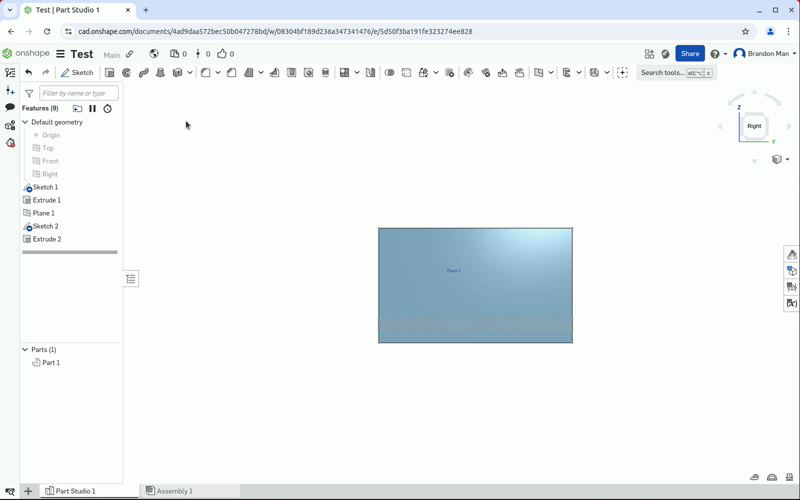
key(right, 2)
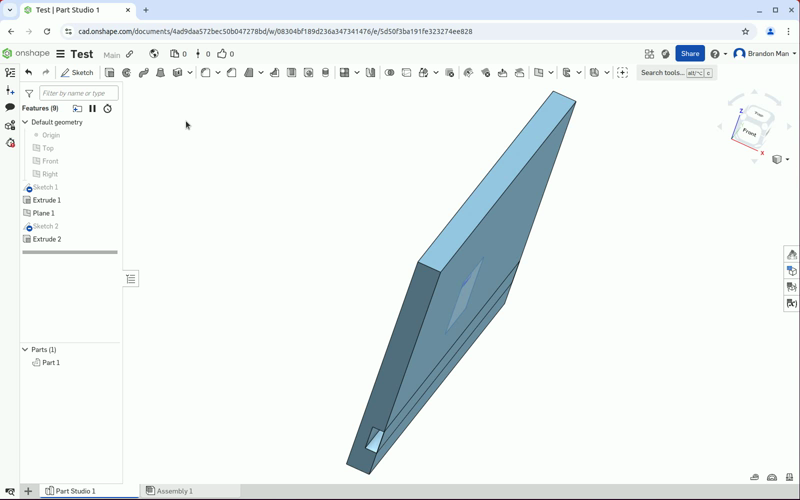
key(down, 2)
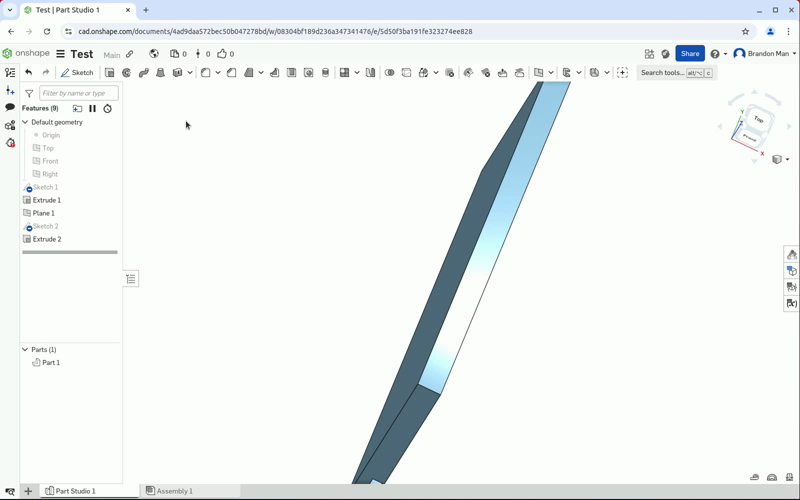
key(up, 2)
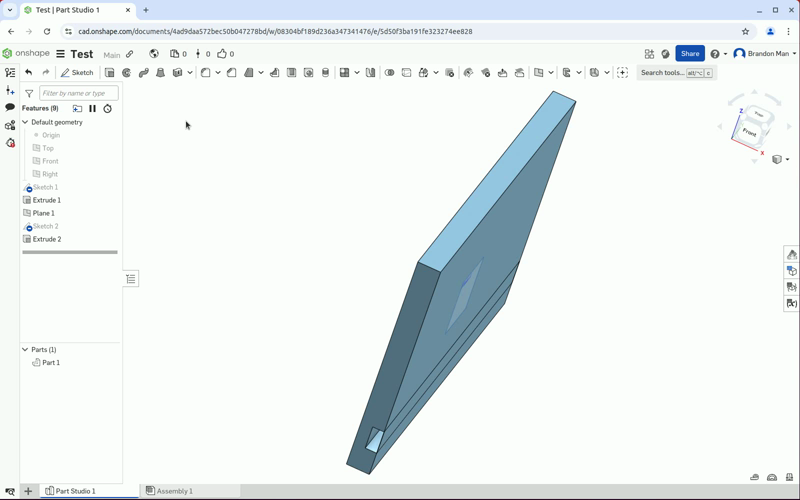
key(left, 2)
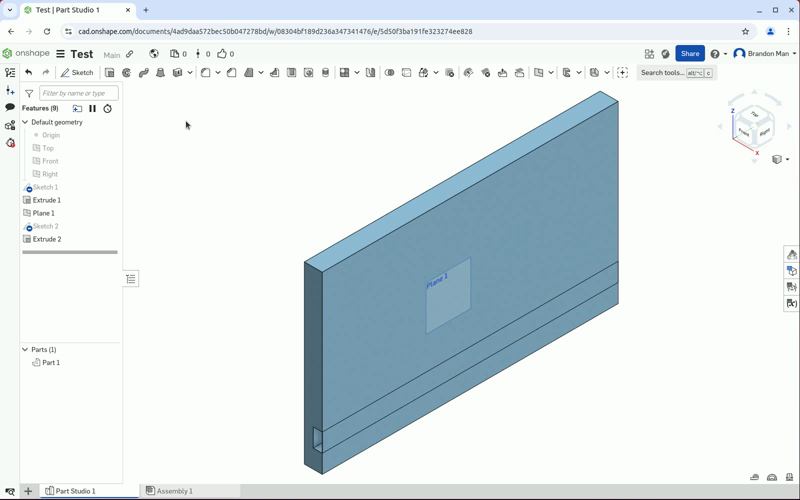
mouse_move(73, 189)
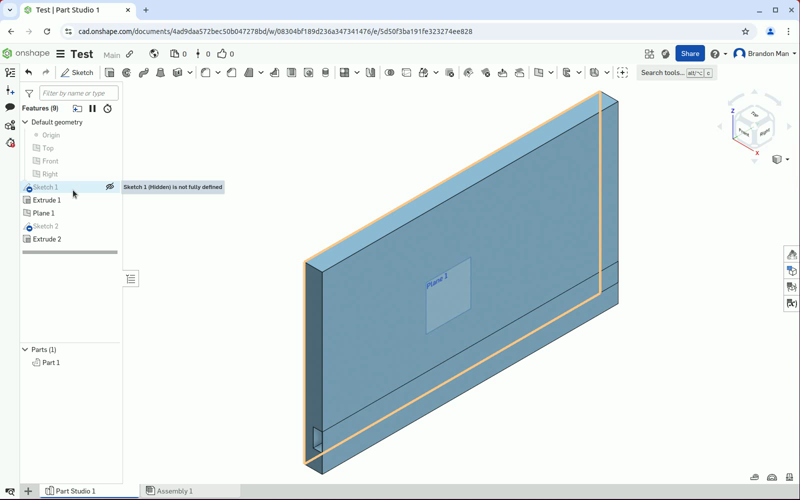
click(73, 189)